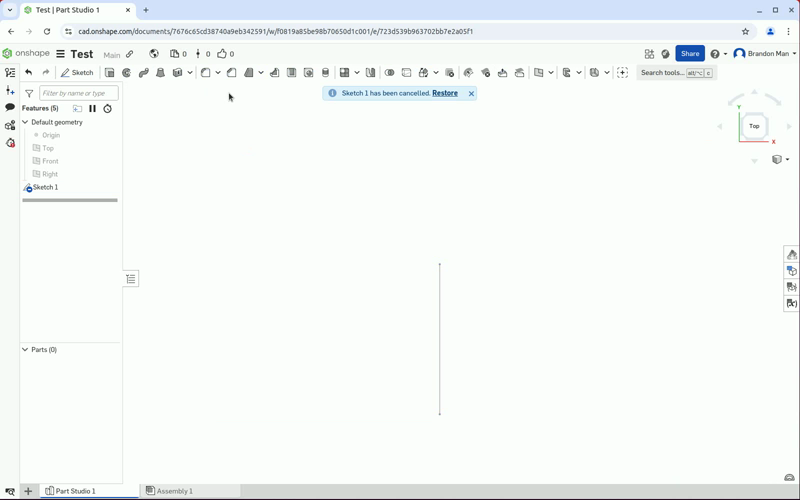
key(shift+h)
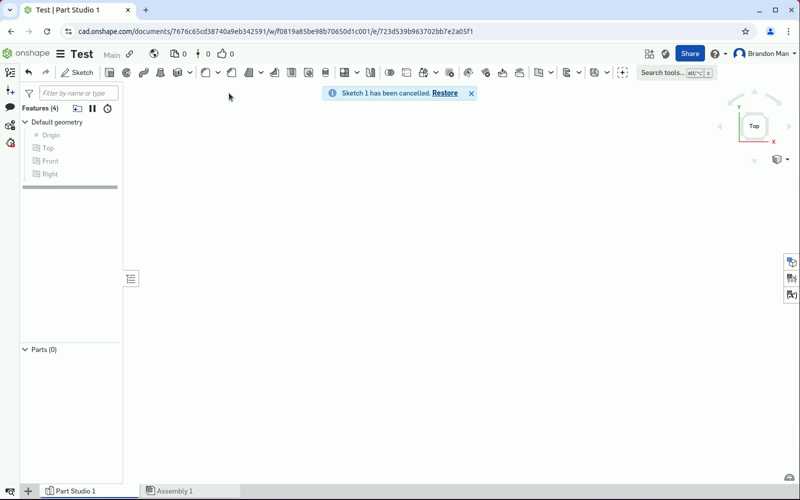
mouse_move(73, 352)
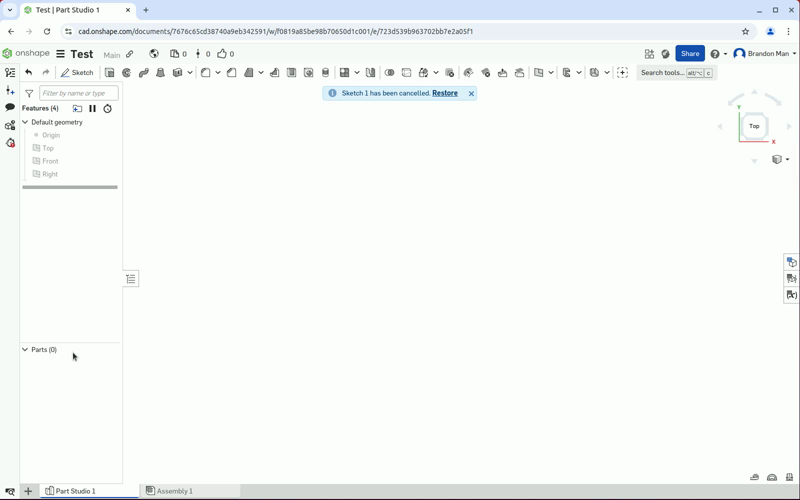
key(y)
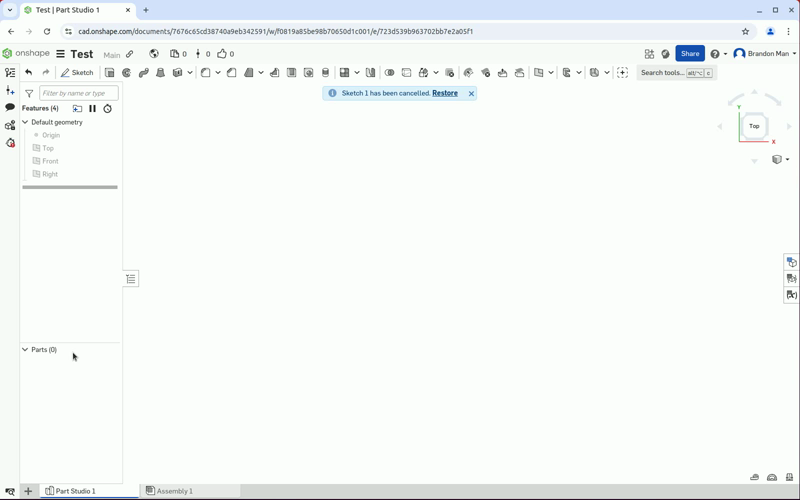
key(shift+p)
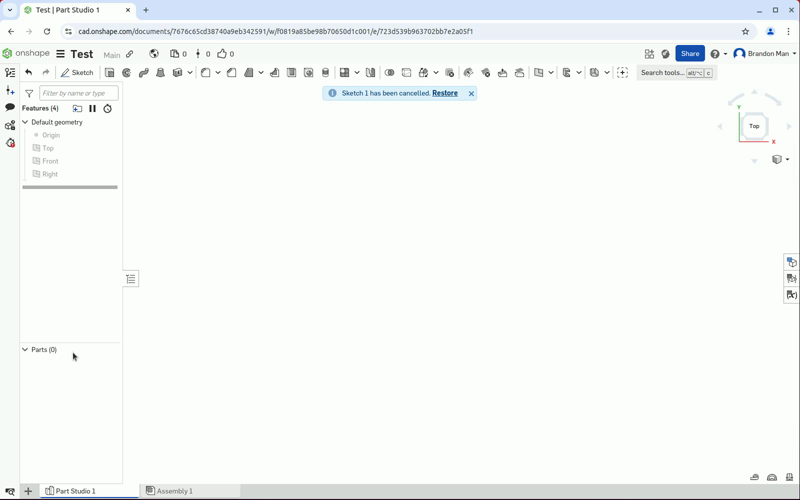
key(space)
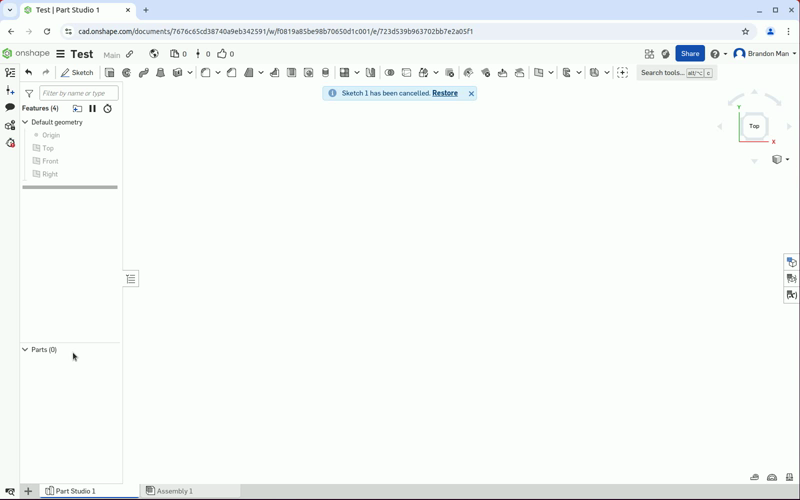
key_down(shift)
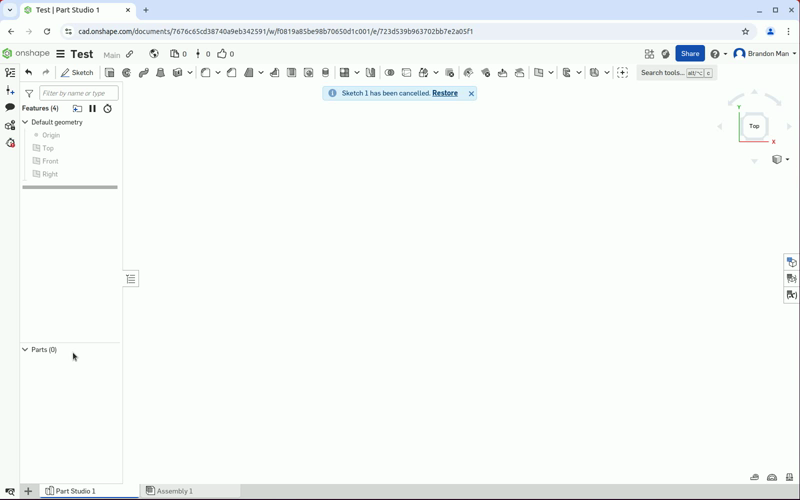
key(up)
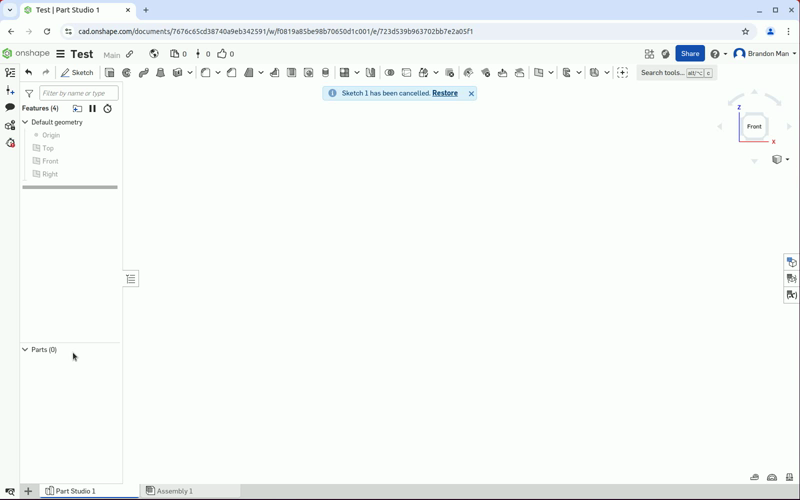
key_up(shift)
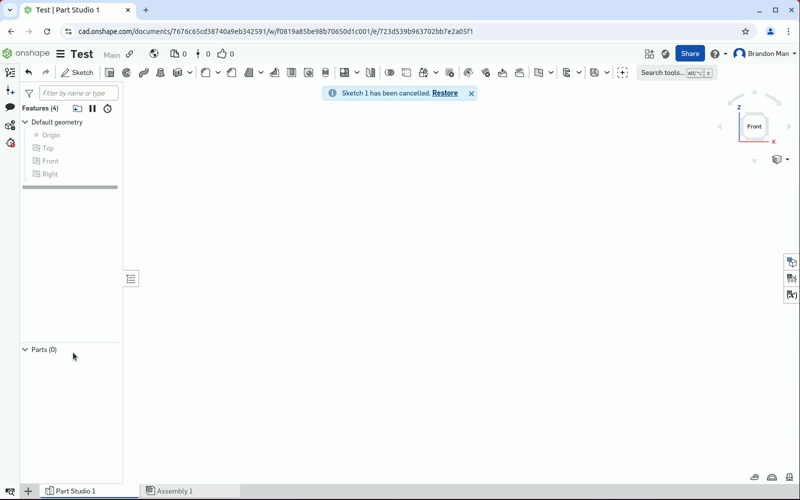
mouse_move(73, 352)
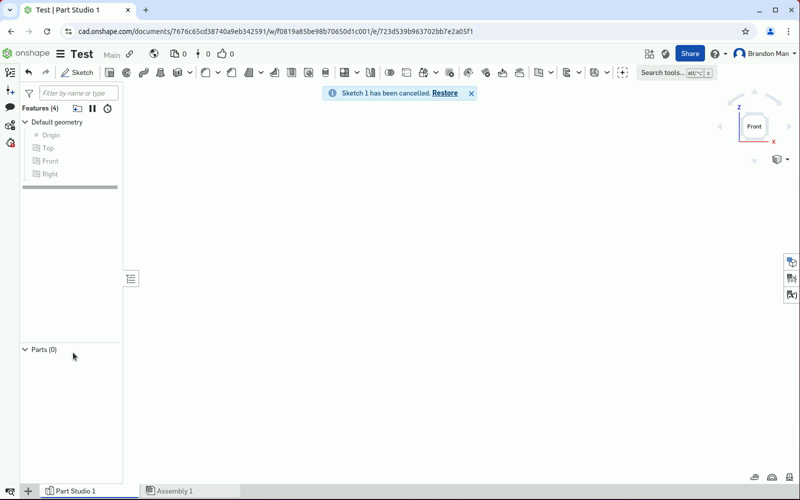
key(shift+y)
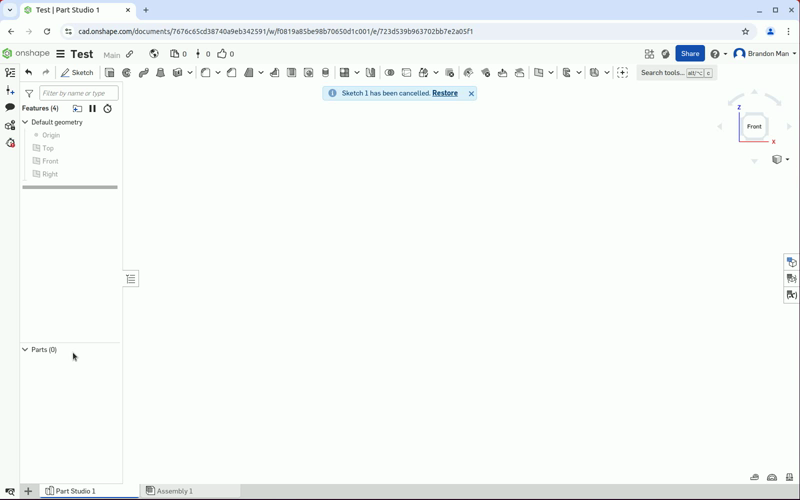
key(shift+s)
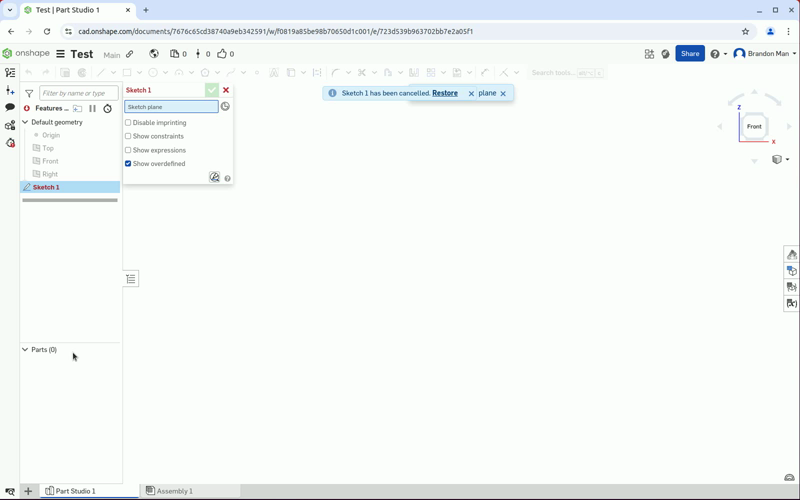
mouse_move(73, 163)
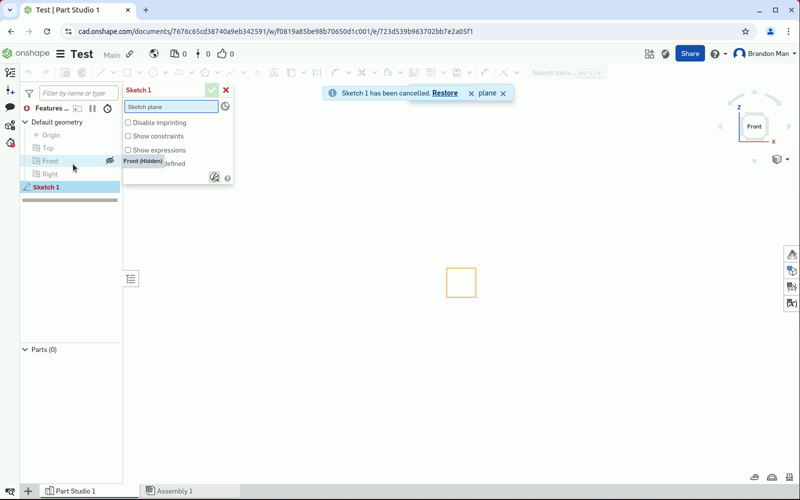
click(73, 163)
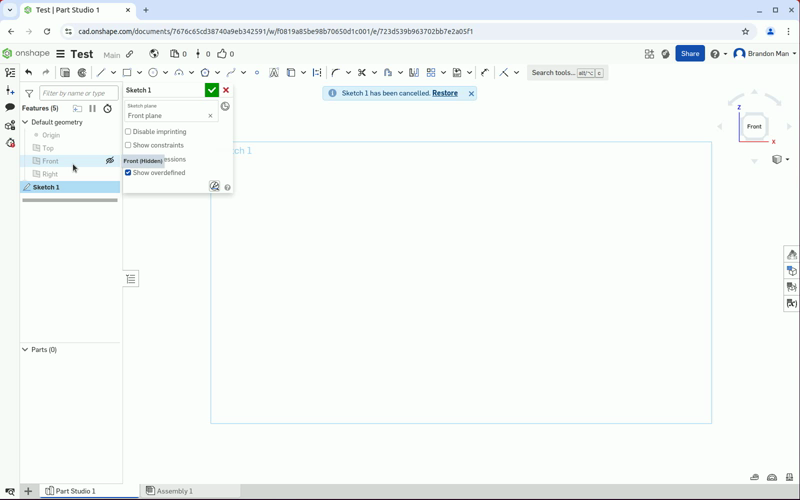
mouse_move(73, 352)
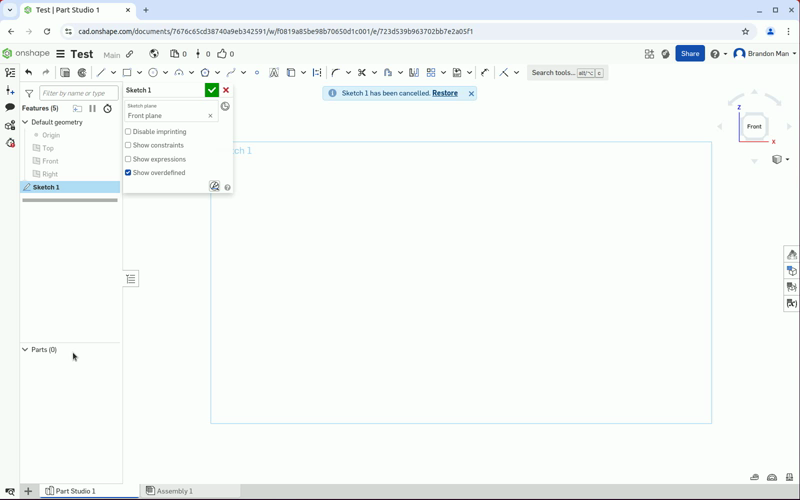
key(y)
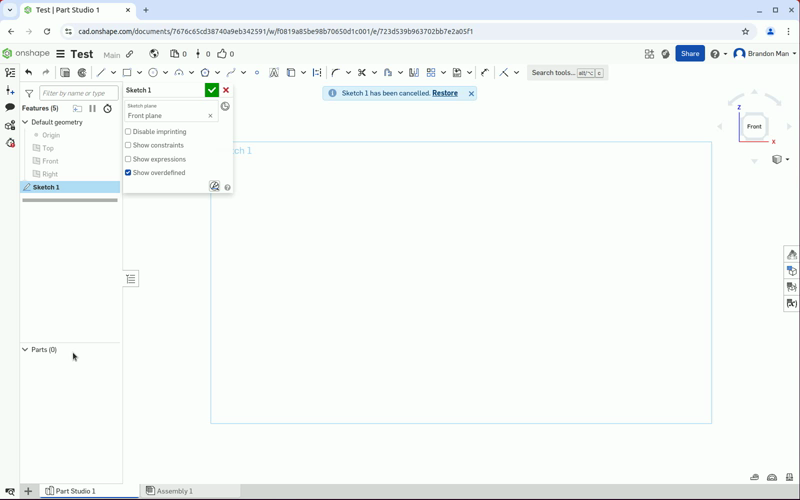
key(c)
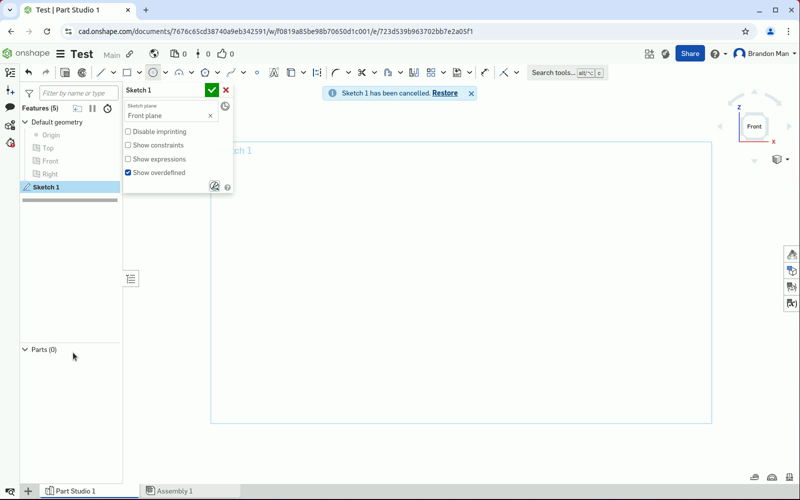
key_down(shift)
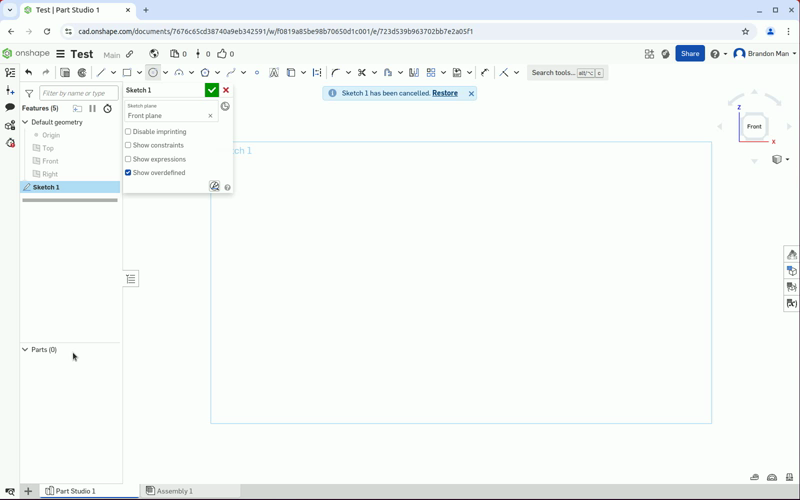
mouse_move(461, 282)
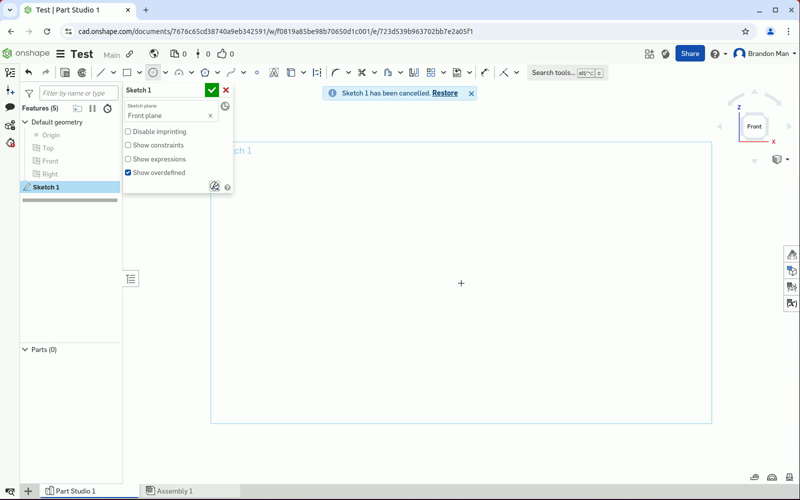
click(461, 282)
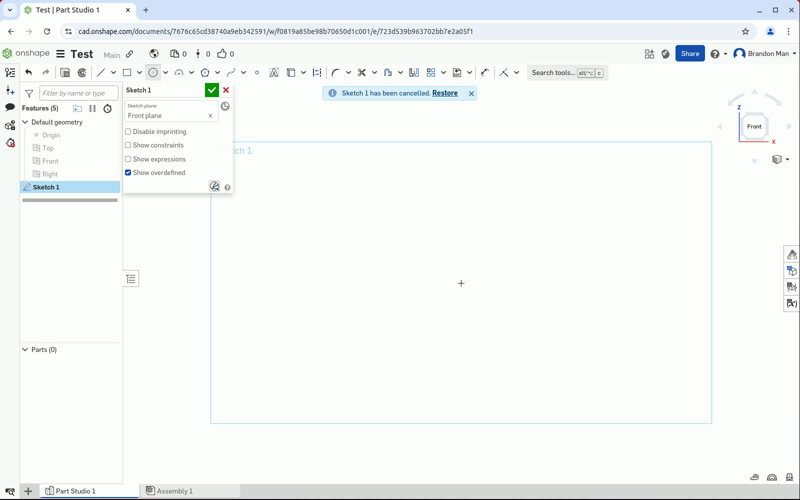
key_up(shift)
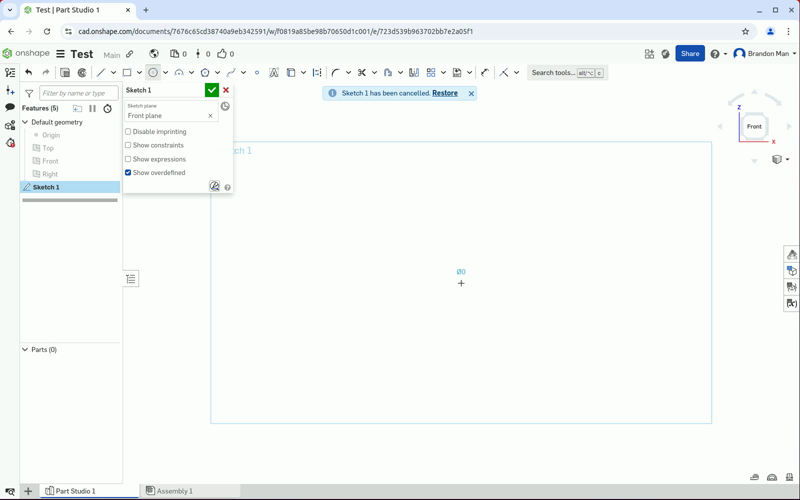
mouse_move(532, 282)
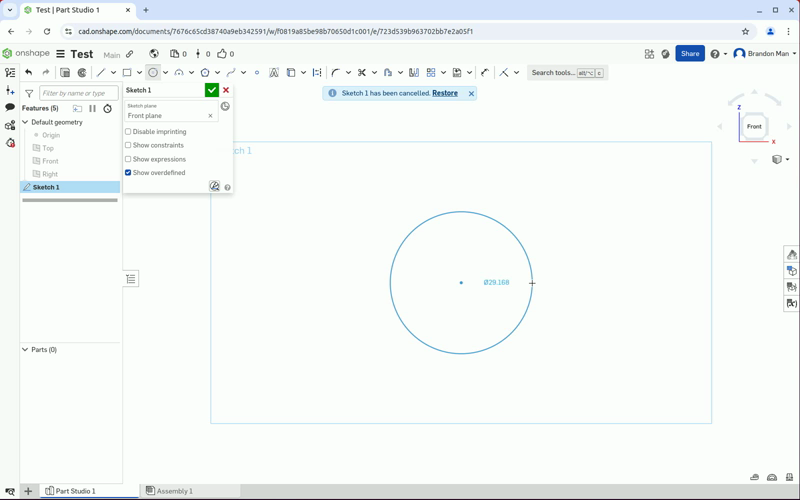
click(532, 282)
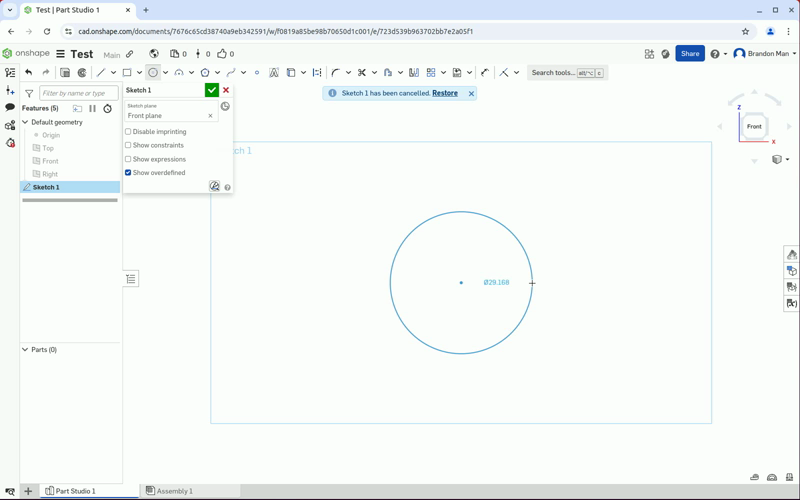
key(esc)
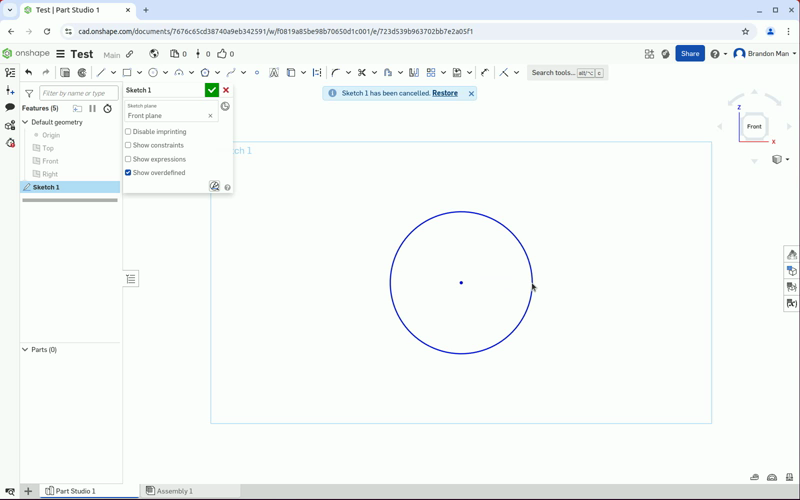
mouse_move(409, 298)
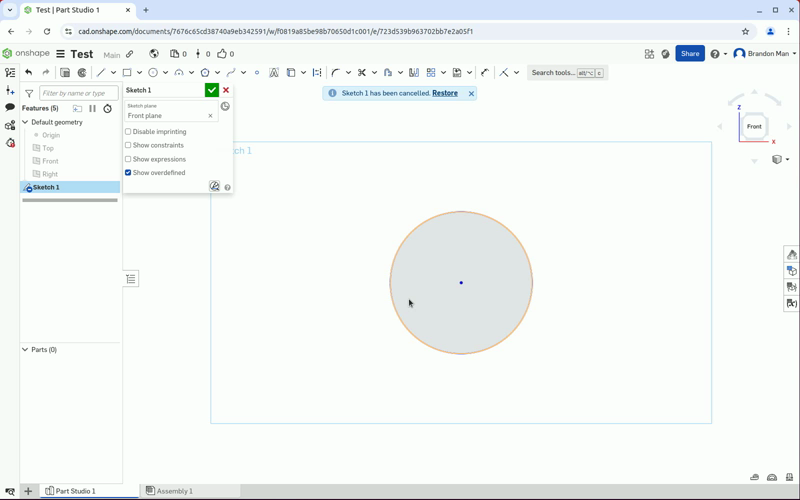
click(409, 298)
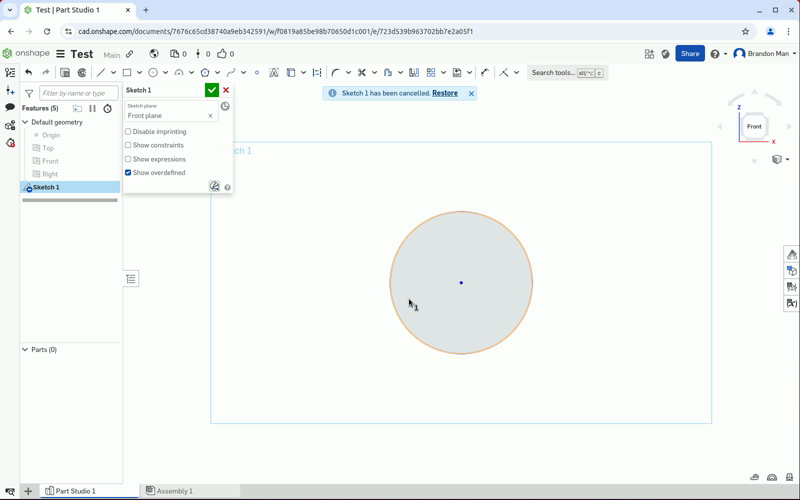
mouse_move(73, 352)
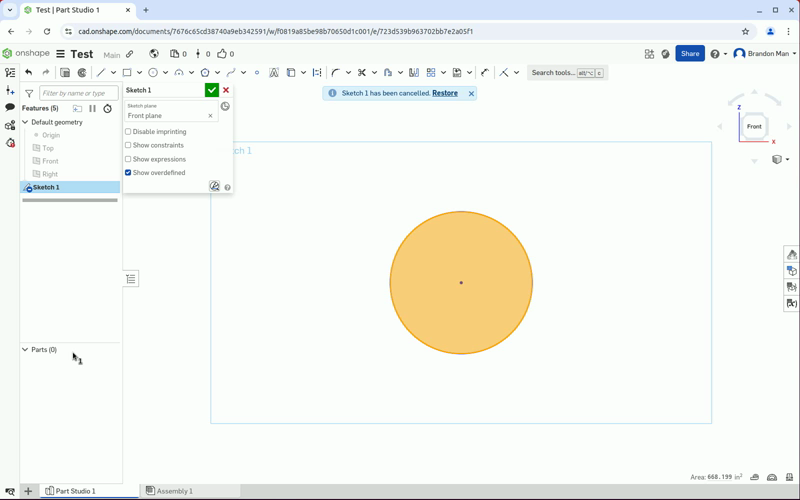
key(shift+y)
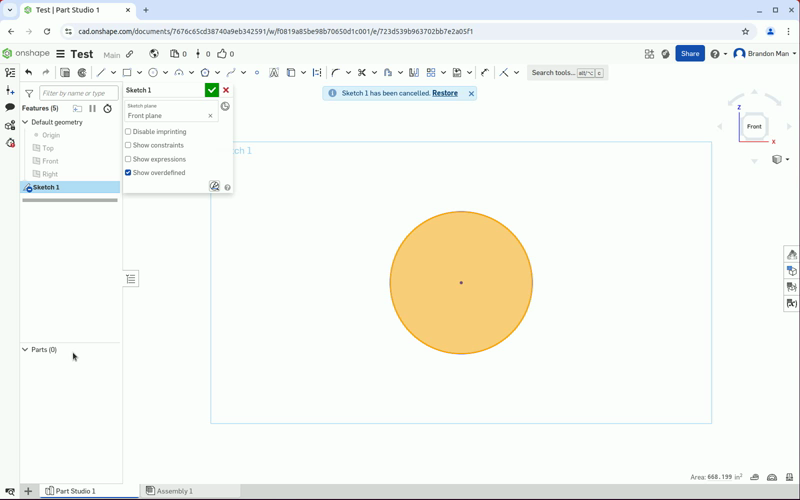
key(shift+e)
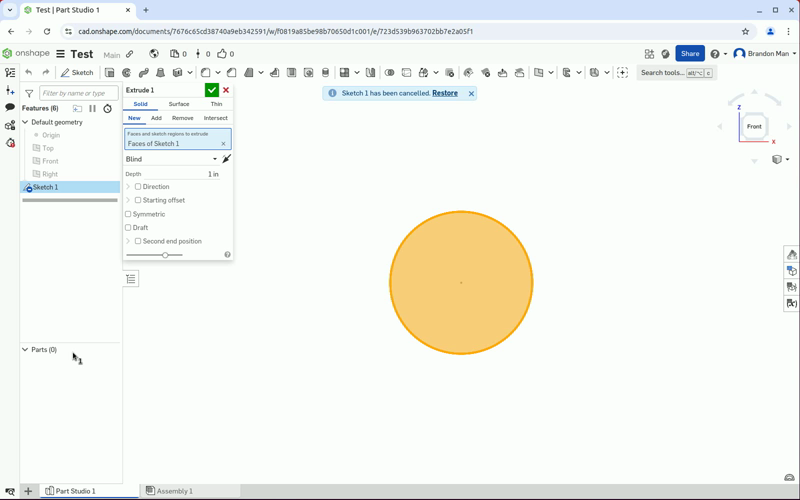
mouse_move(143, 106)
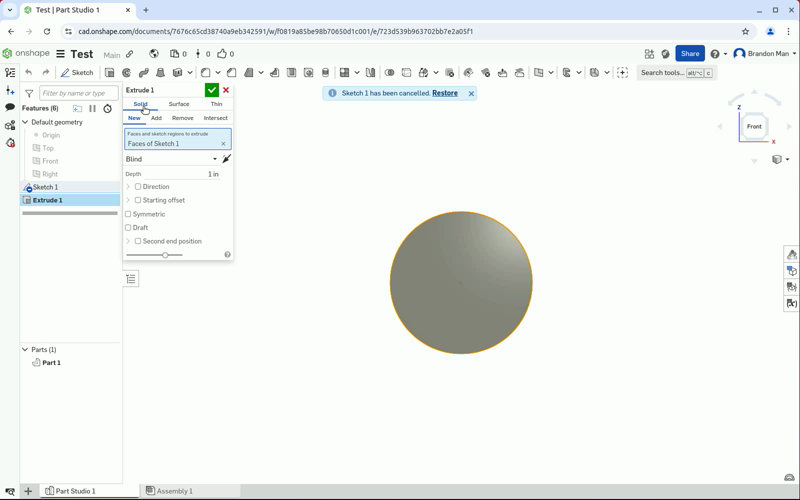
click(143, 106)
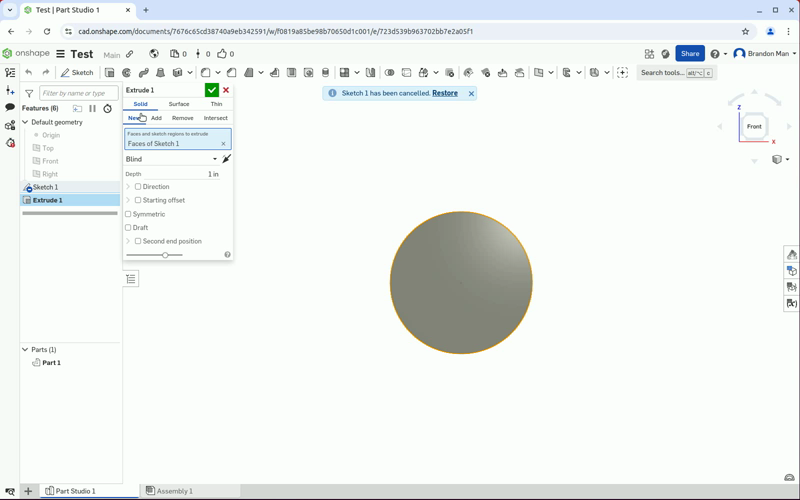
mouse_move(137, 120)
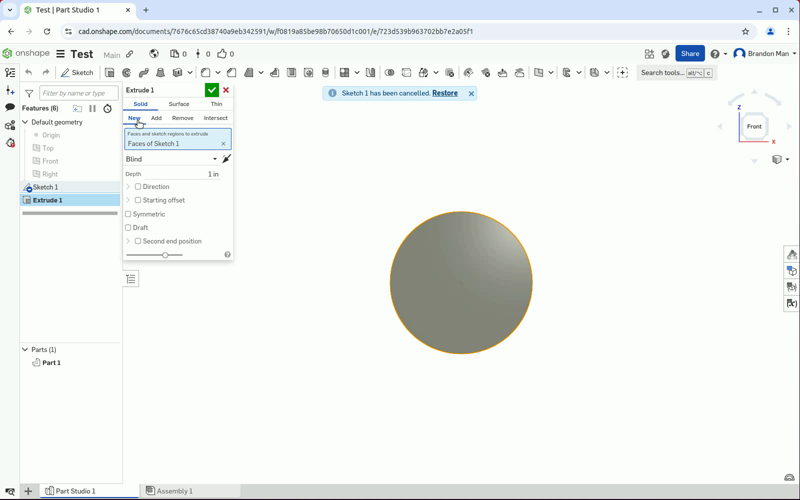
click(137, 120)
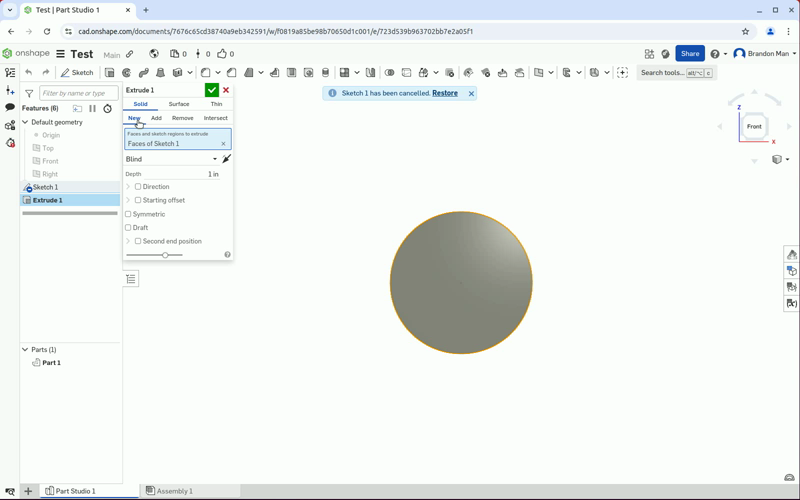
key(tab, 4)
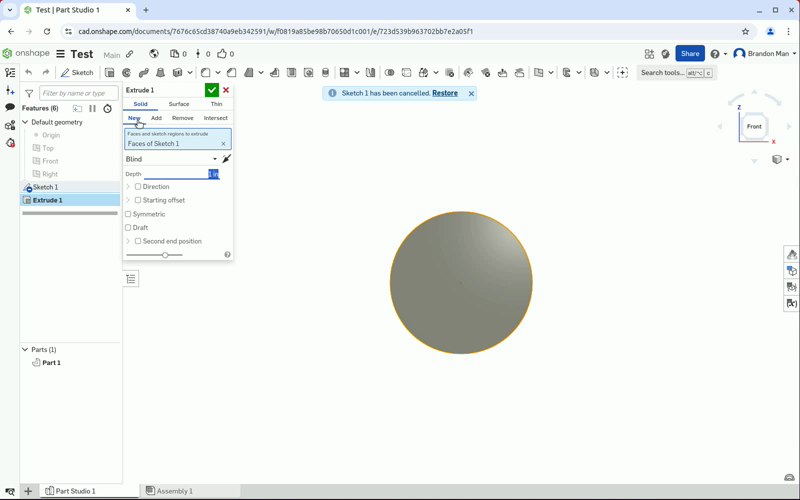
text(23.108)
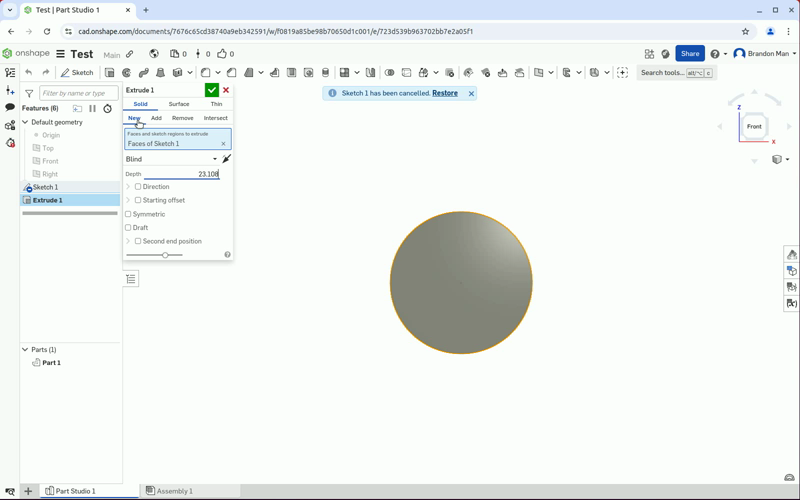
key(enter)
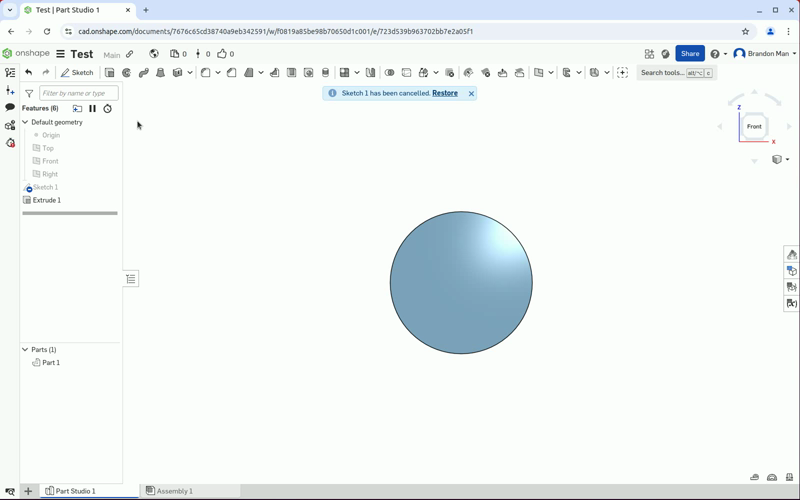
key(shift+h)
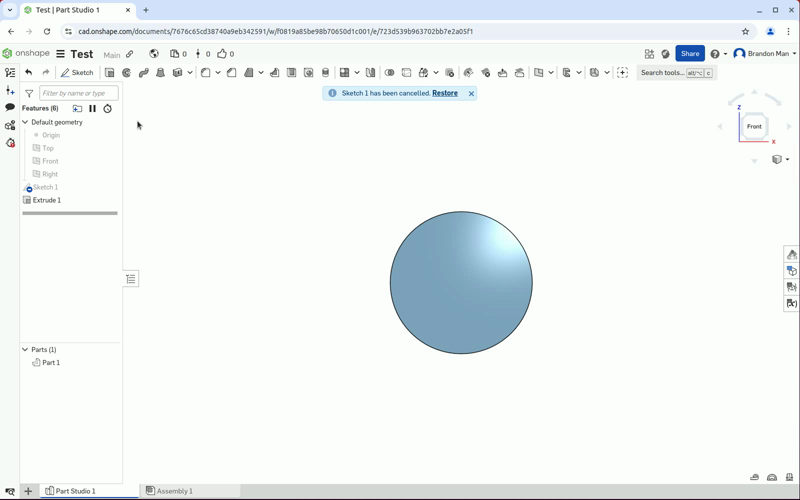
key(shift+h)
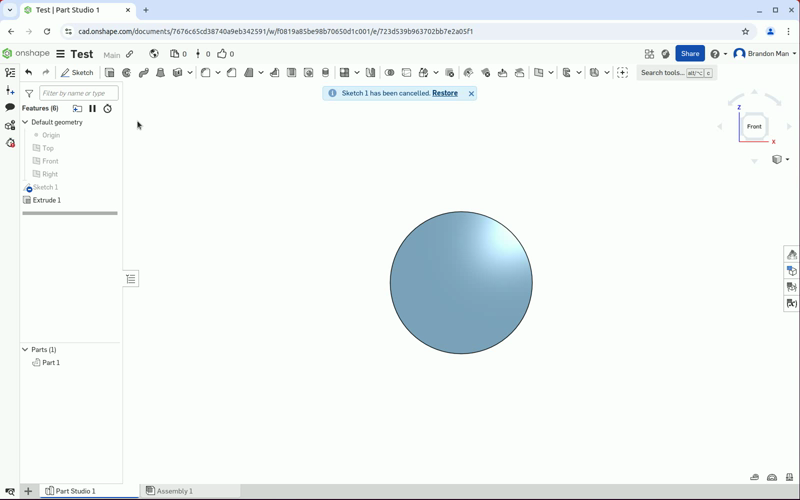
mouse_move(73, 189)
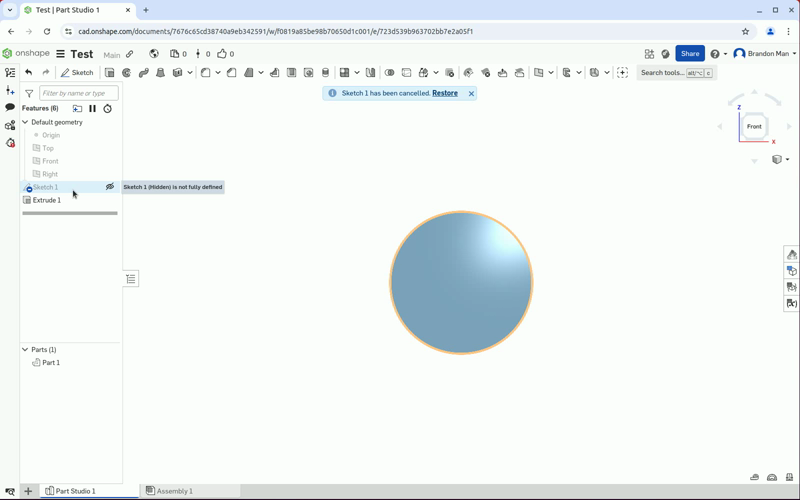
click(73, 189)
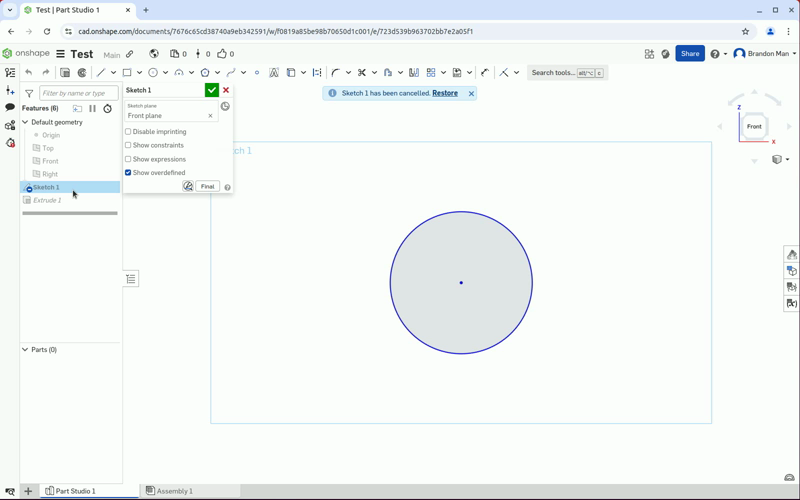
mouse_move(229, 92)
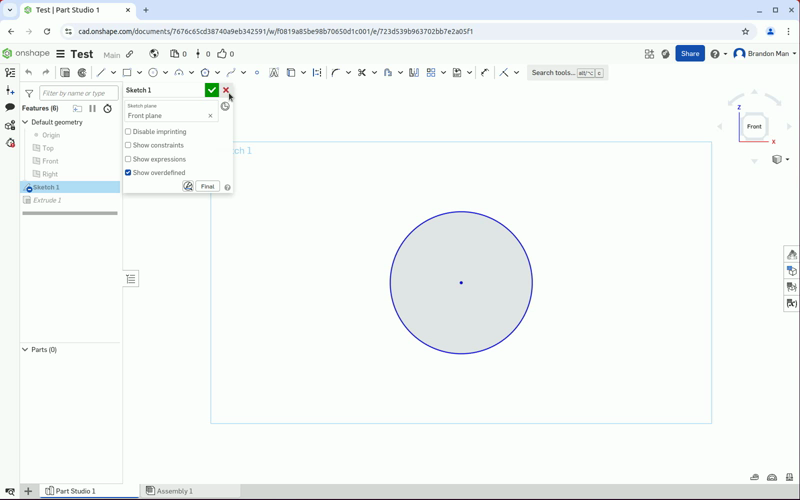
click(229, 92)
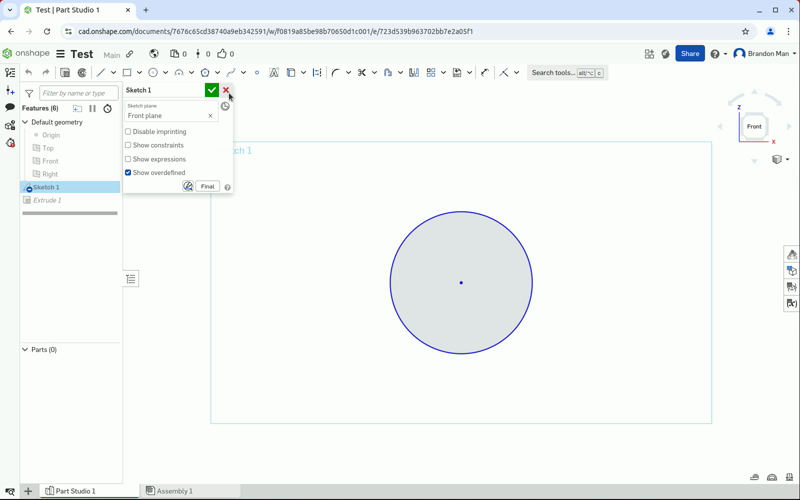
key(shift+s)
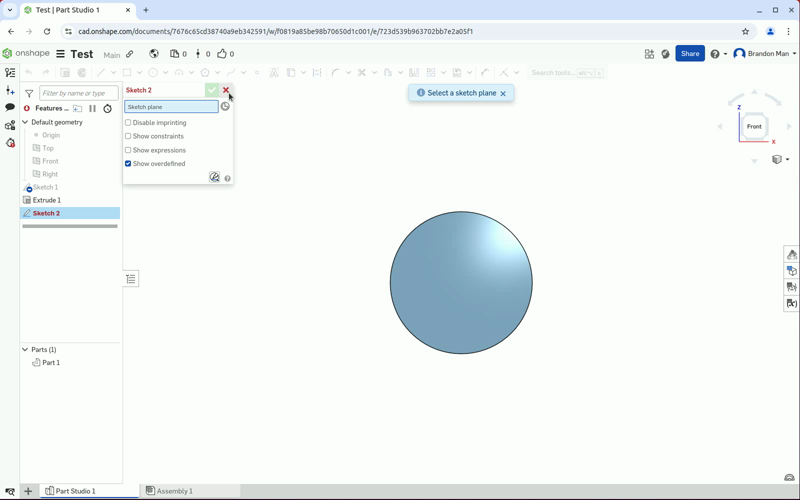
mouse_move(73, 163)
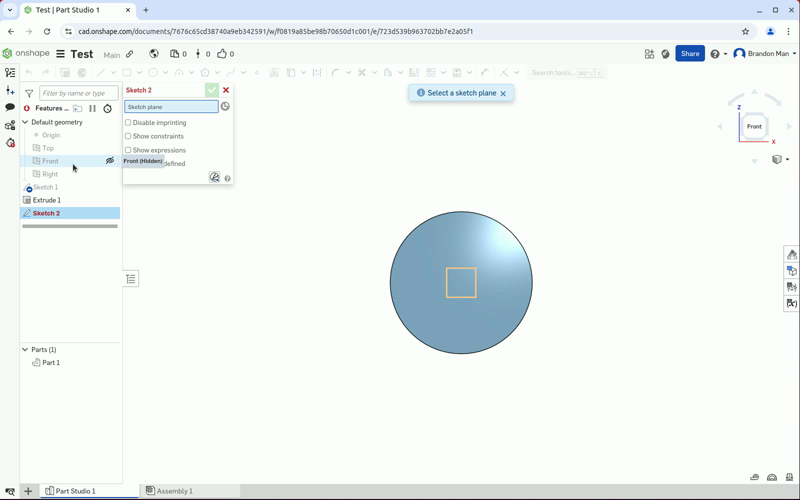
click(73, 163)
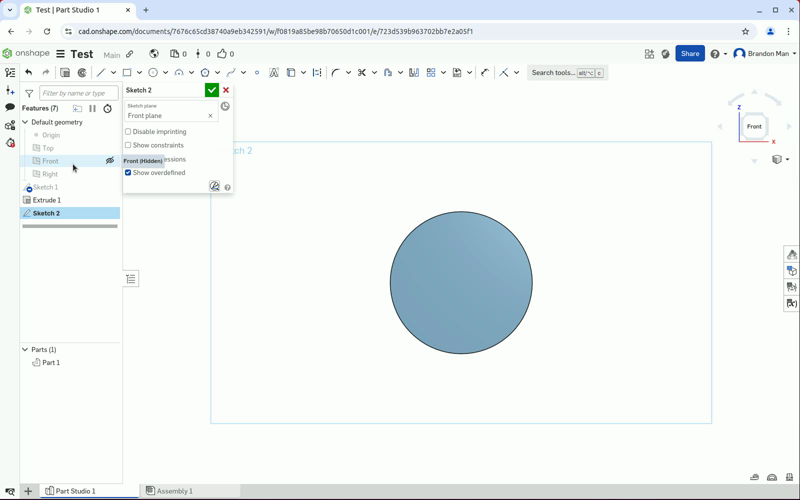
mouse_move(73, 352)
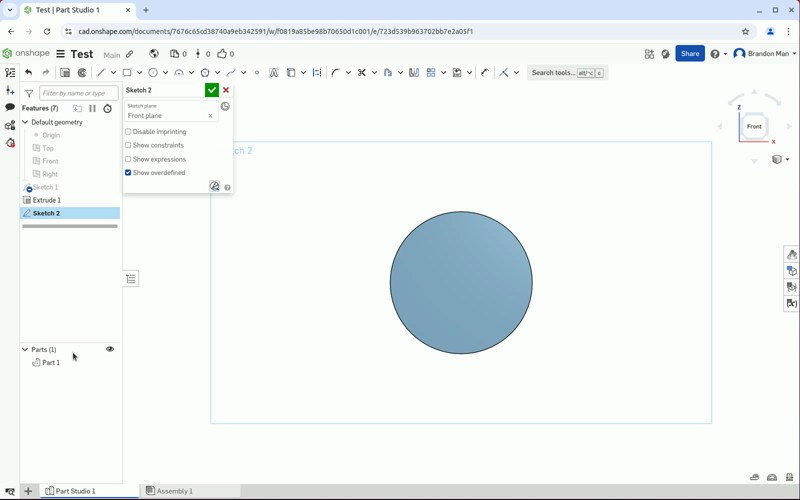
key(y)
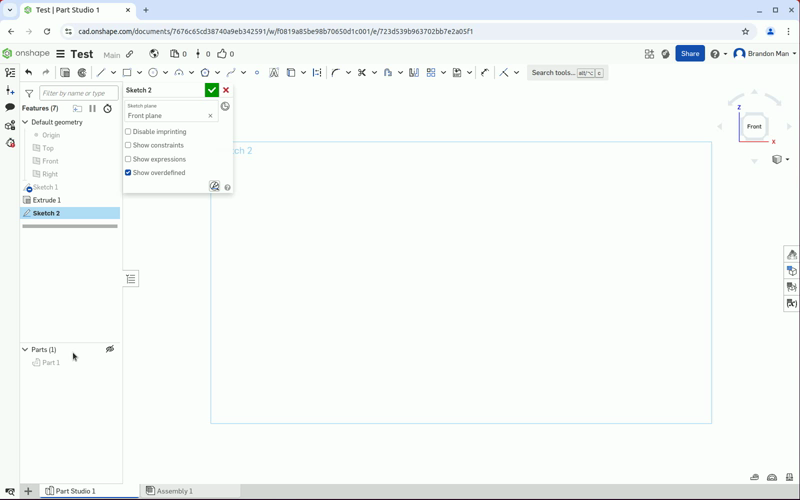
key(l)
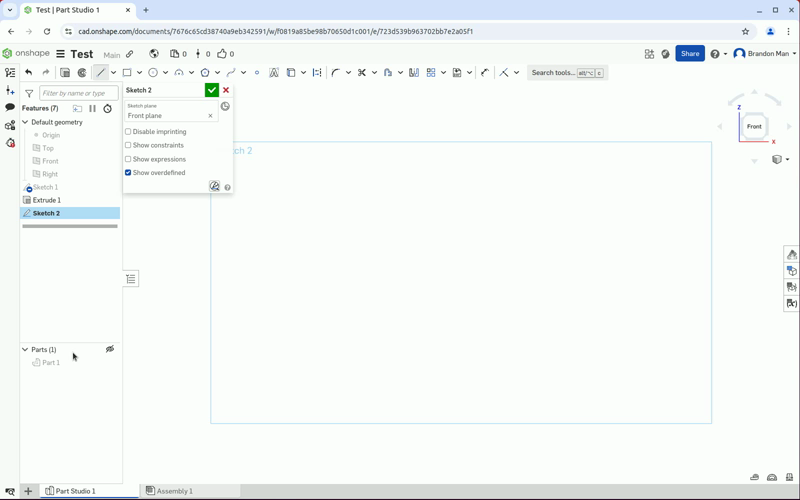
key_down(shift)
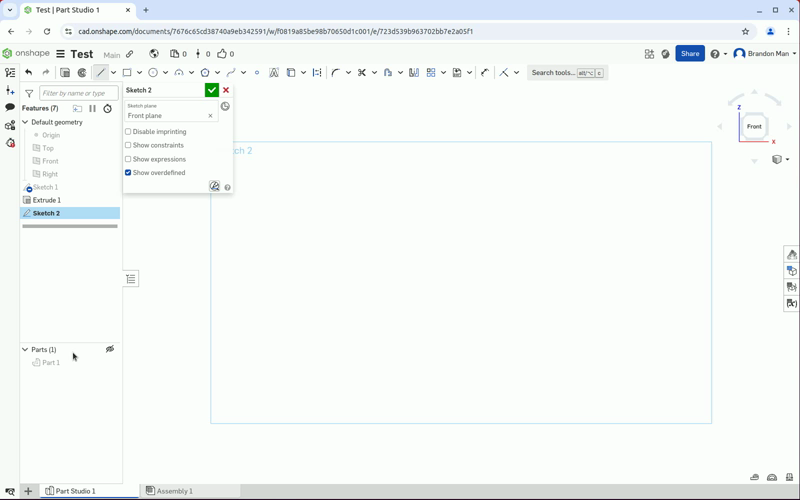
mouse_move(389, 286)
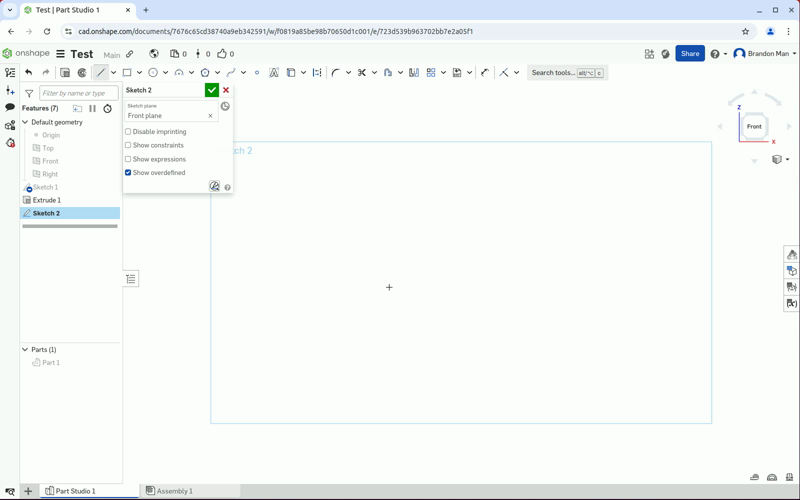
click(389, 286)
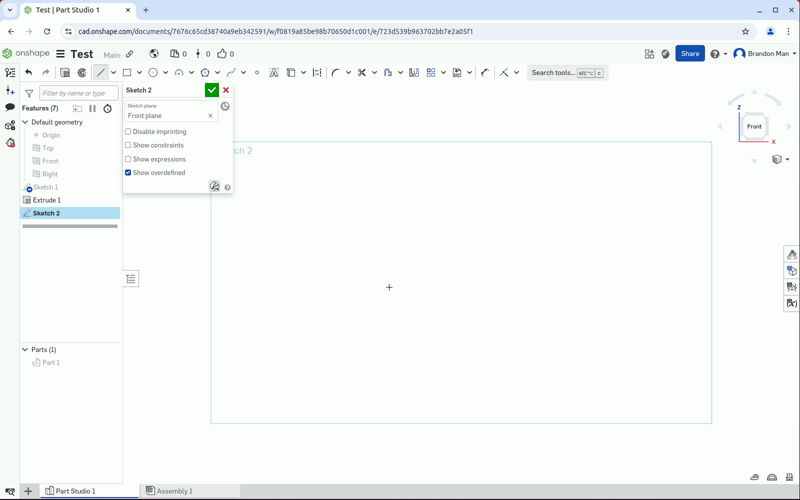
key_up(shift)
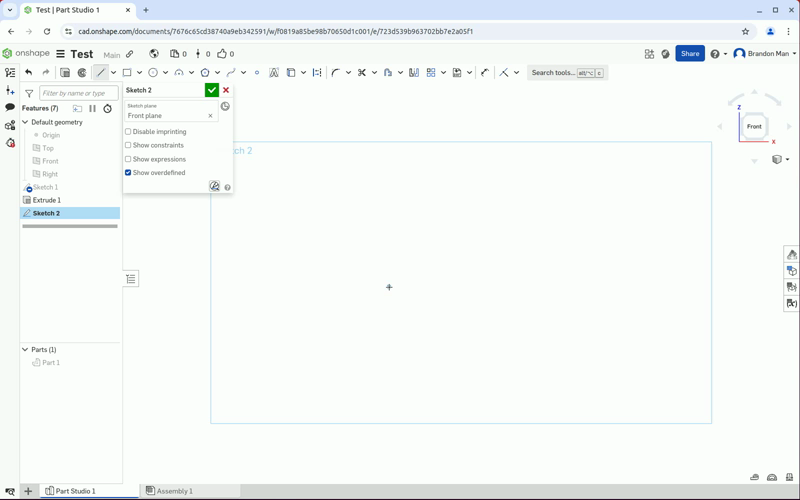
key_down(shift)
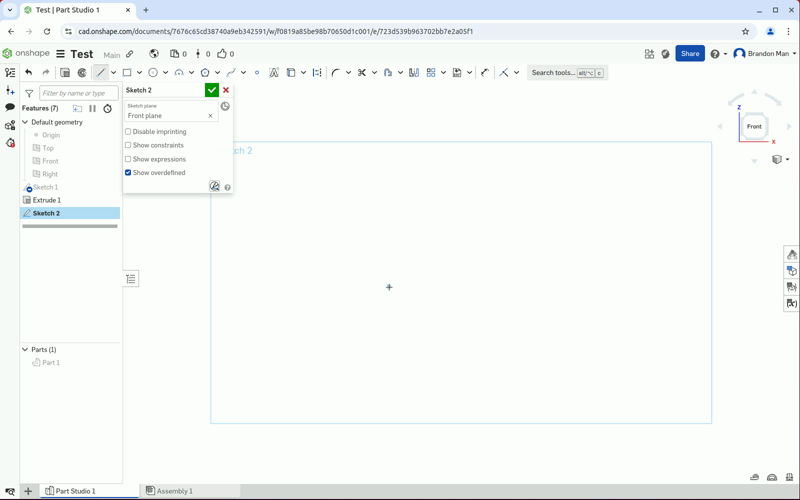
mouse_move(531, 286)
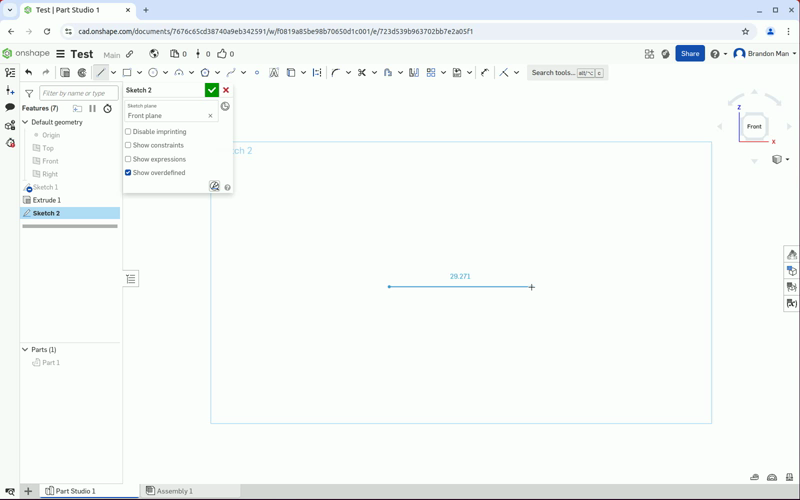
click(531, 286)
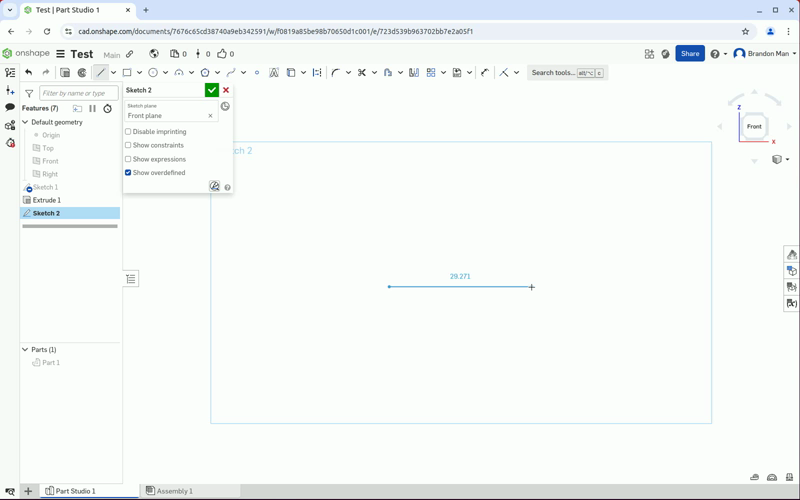
key_up(shift)
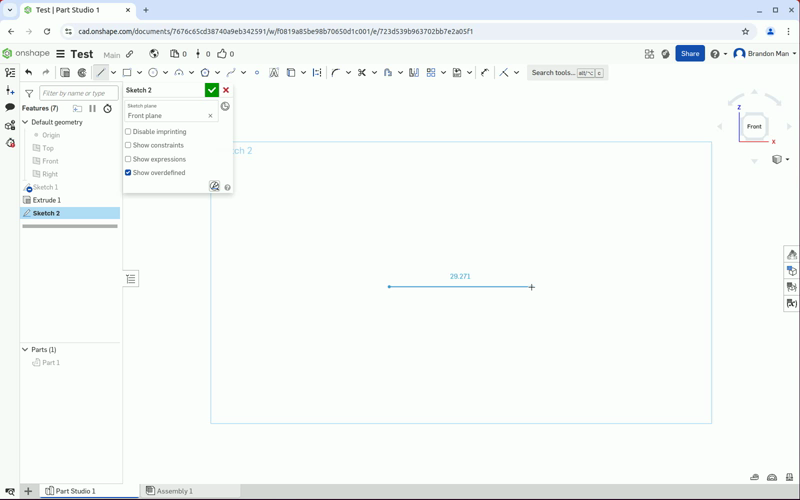
key_down(shift)
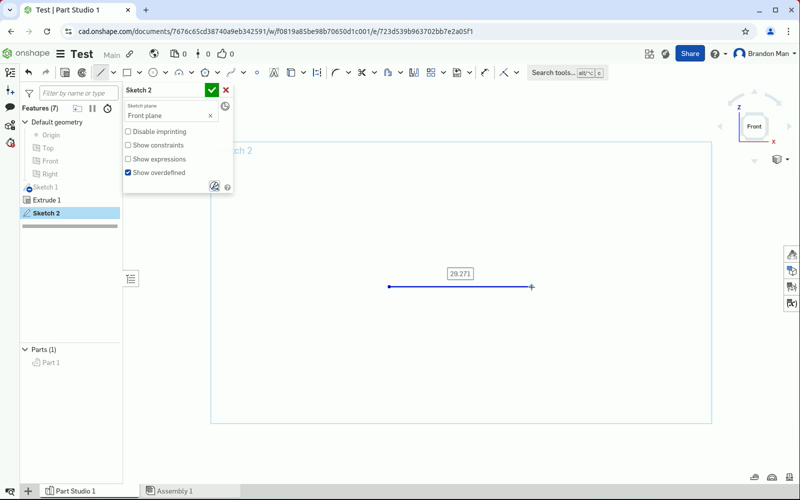
mouse_move(531, 211)
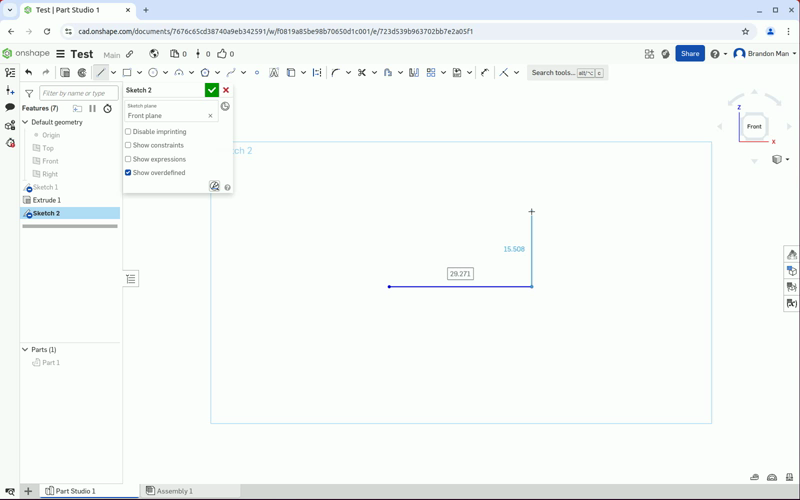
click(531, 211)
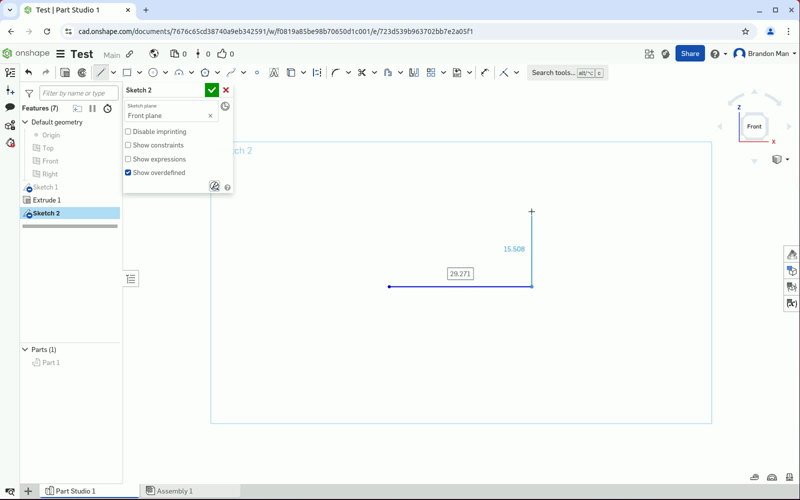
key_up(shift)
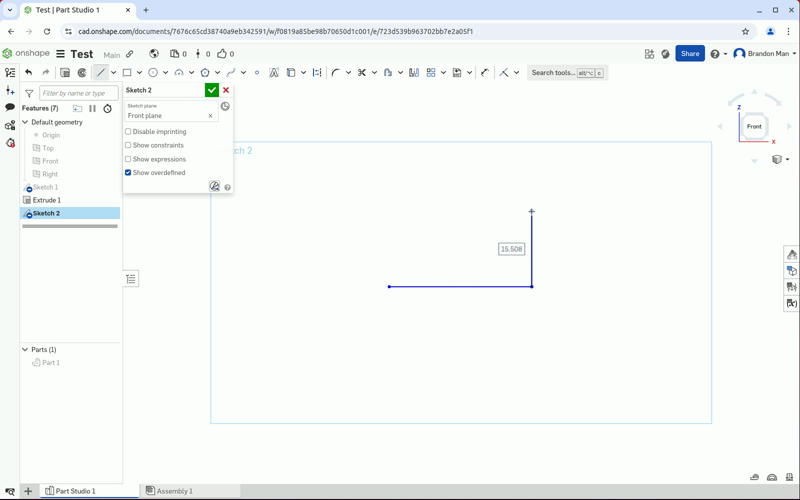
key_down(shift)
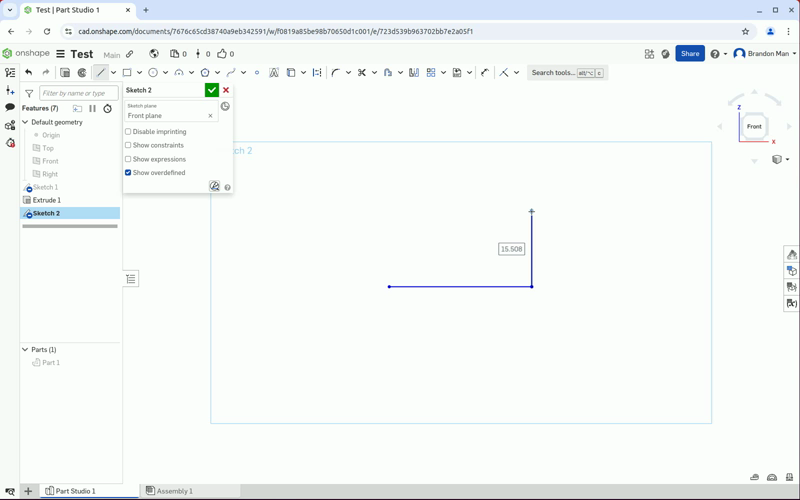
mouse_move(389, 211)
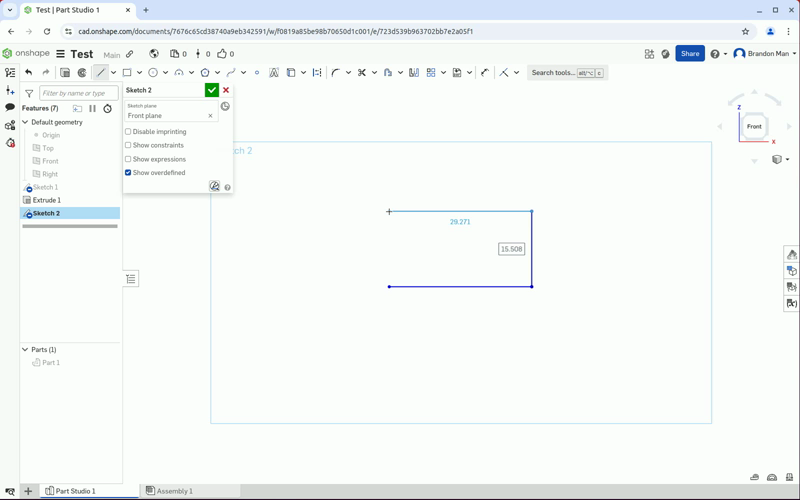
click(389, 211)
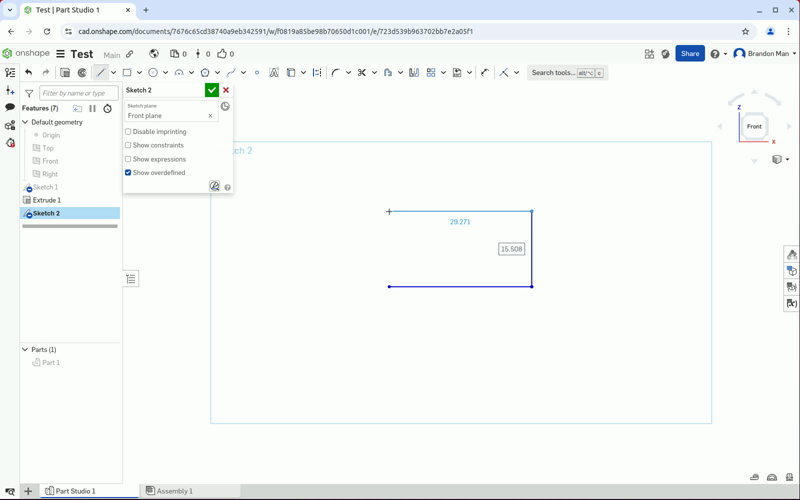
key_up(shift)
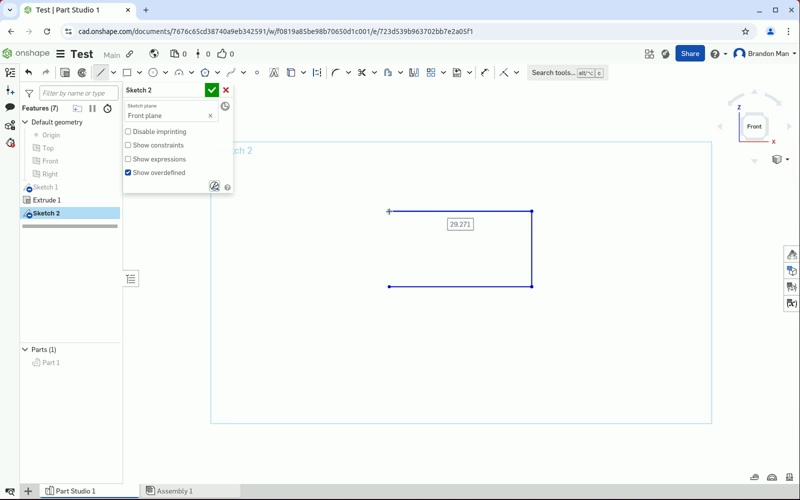
key_down(shift)
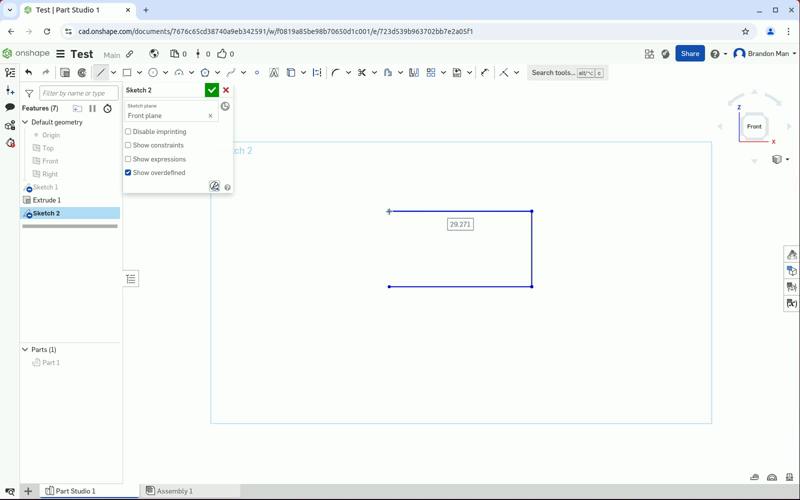
mouse_move(389, 286)
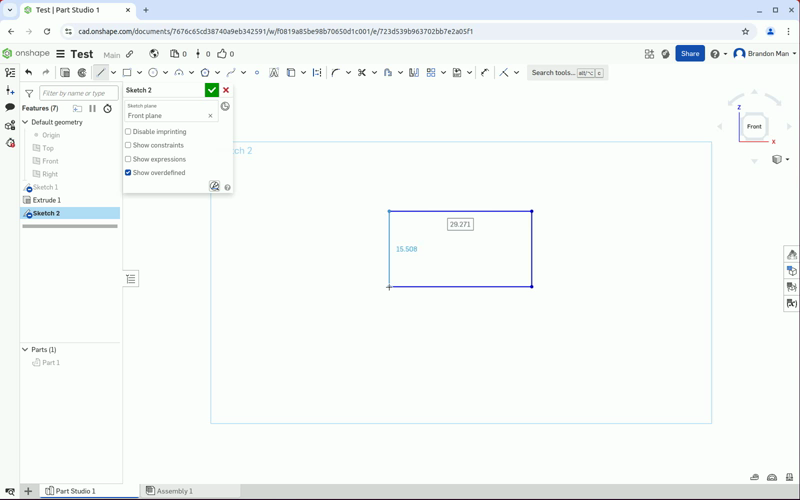
key_up(shift)
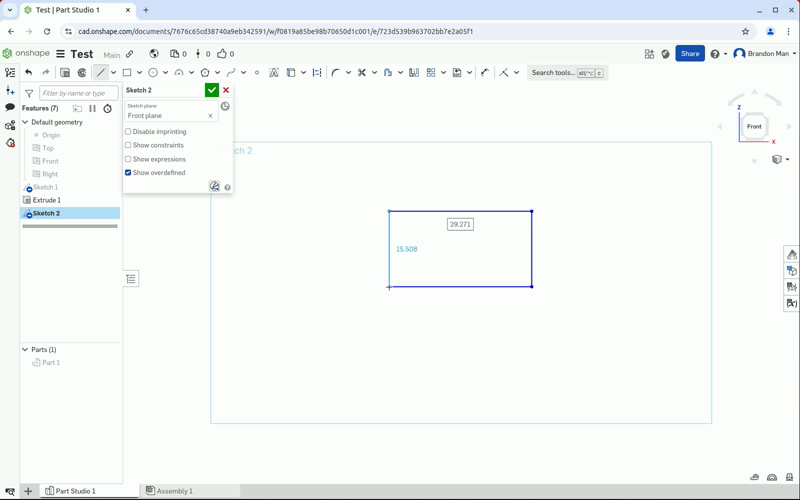
click(389, 286)
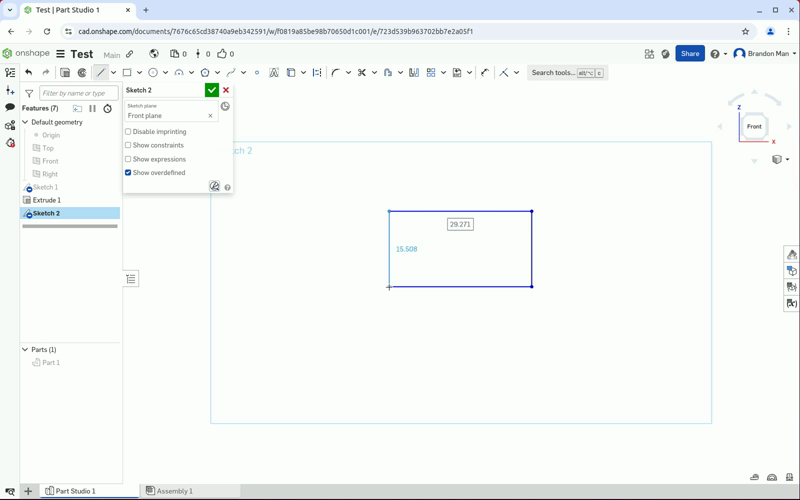
key(esc)
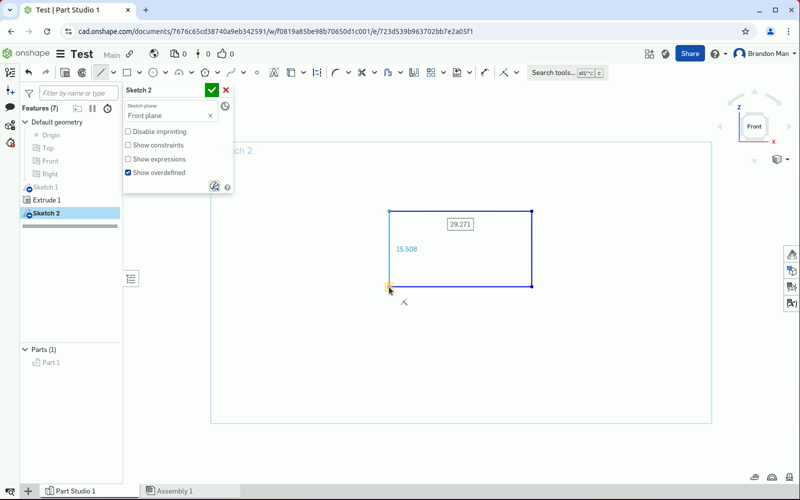
mouse_move(410, 270)
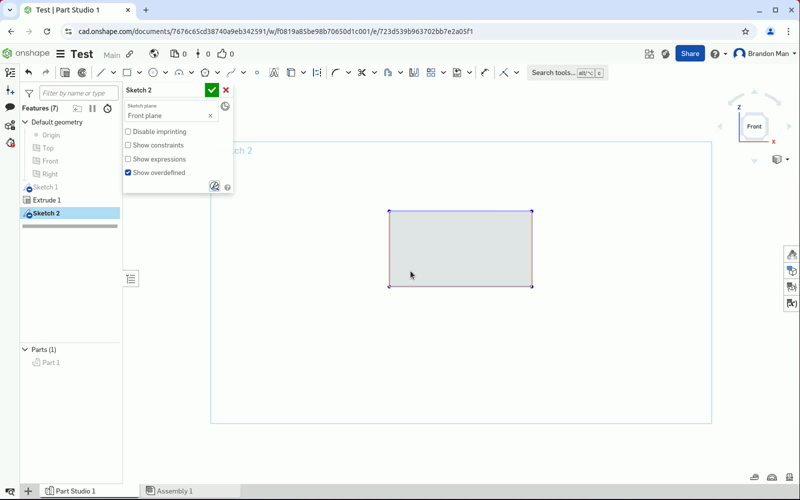
click(410, 270)
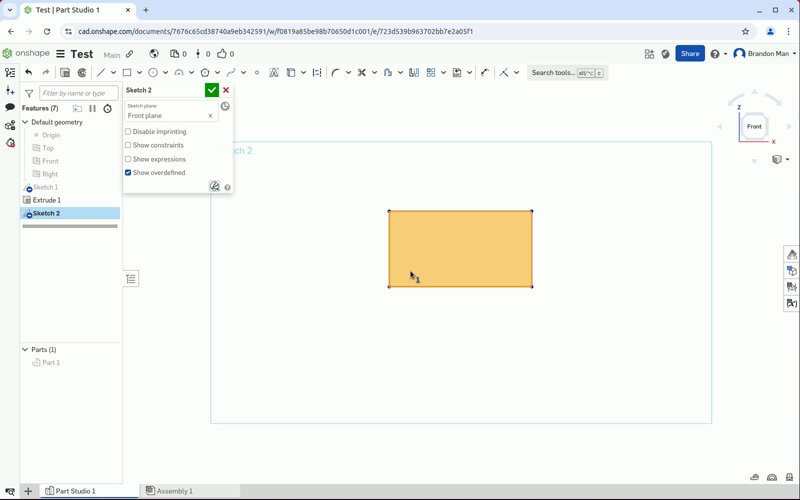
mouse_move(73, 352)
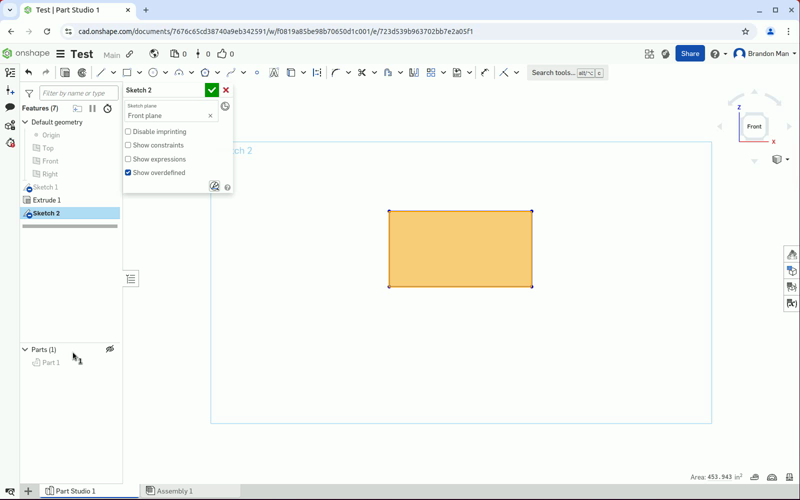
key(shift+y)
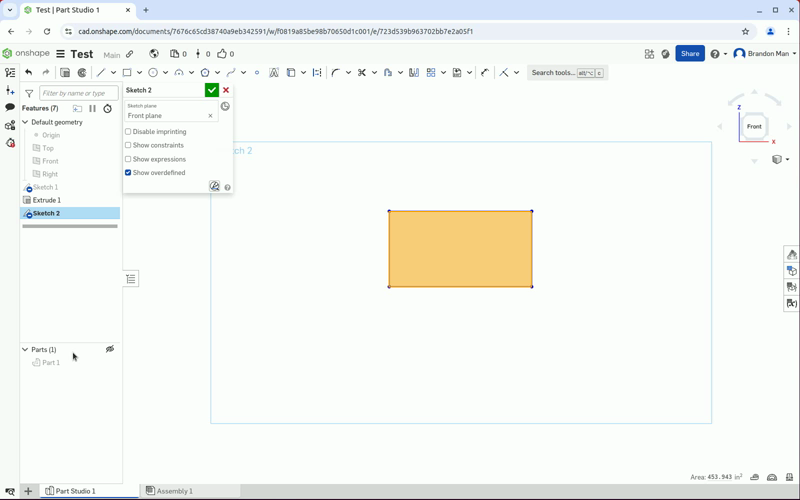
key(shift+e)
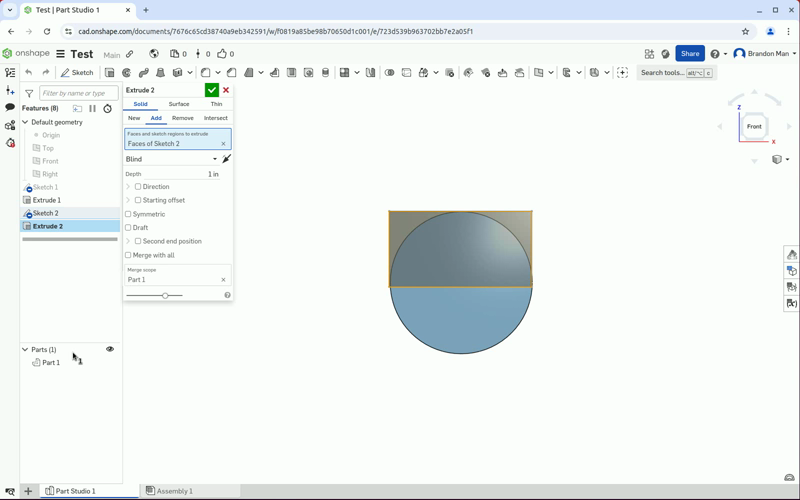
mouse_move(143, 106)
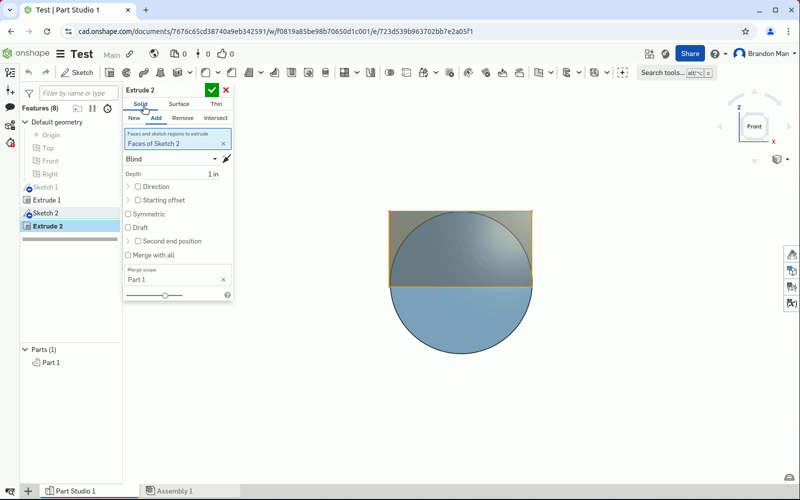
click(143, 106)
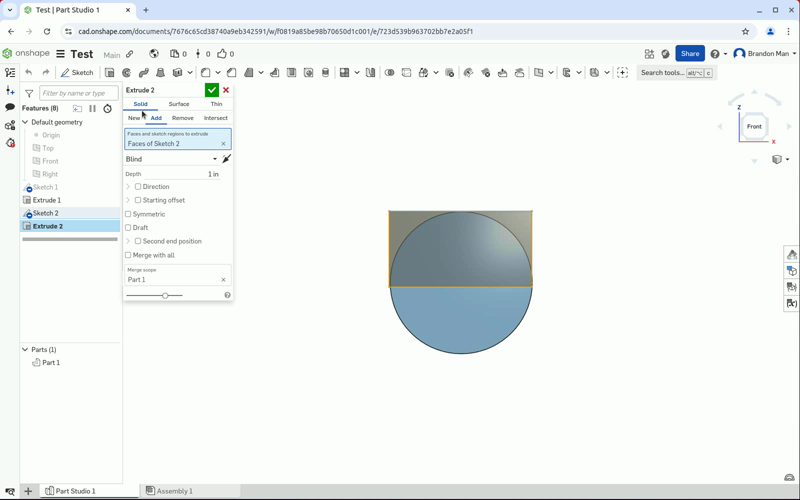
mouse_move(137, 120)
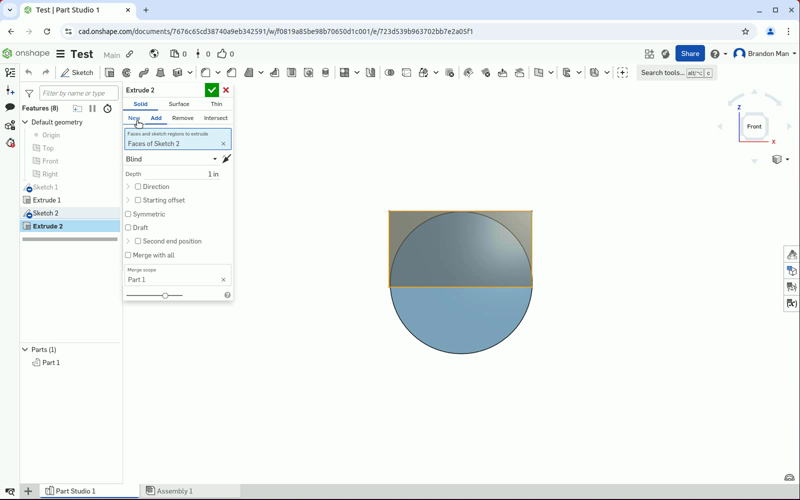
click(137, 120)
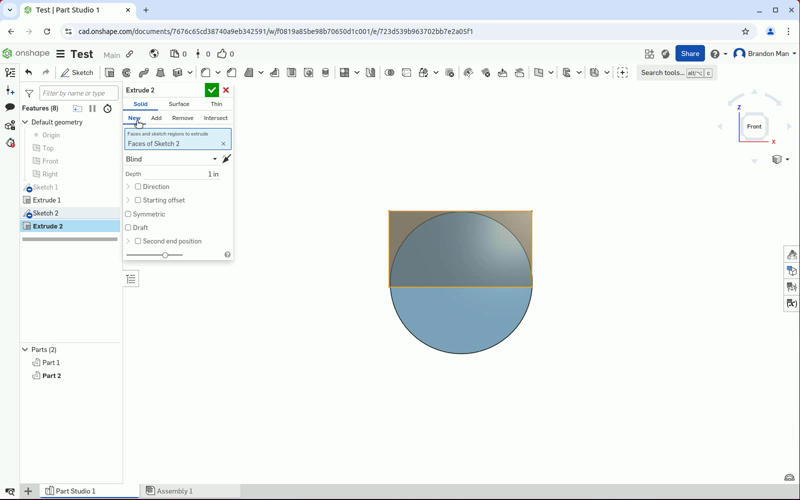
key(tab, 4)
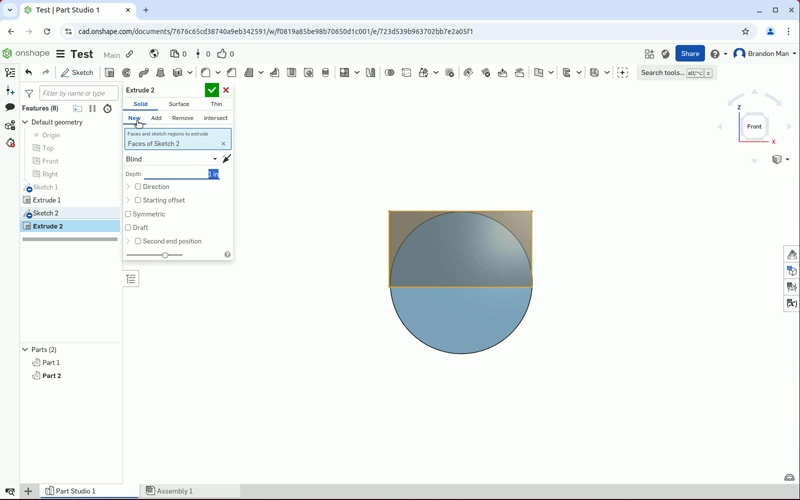
text(23.108)
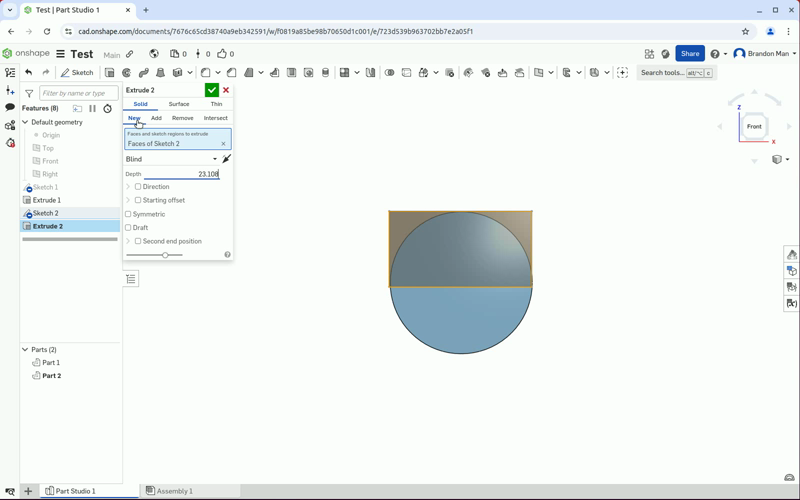
key(enter)
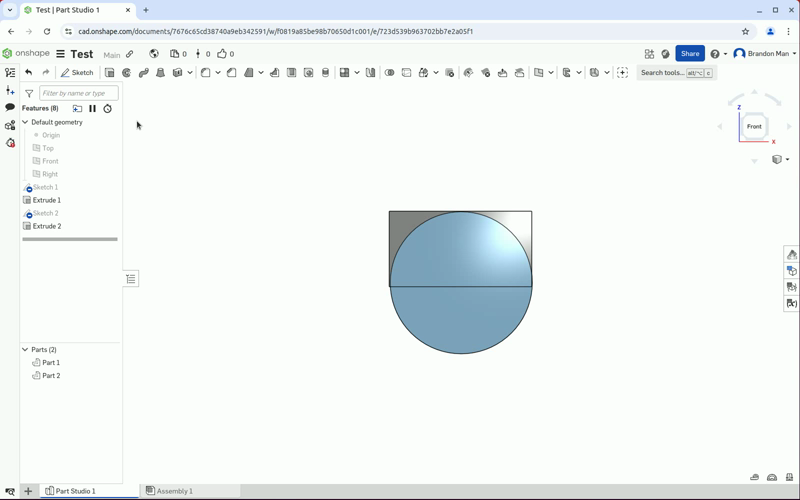
key(shift+h)
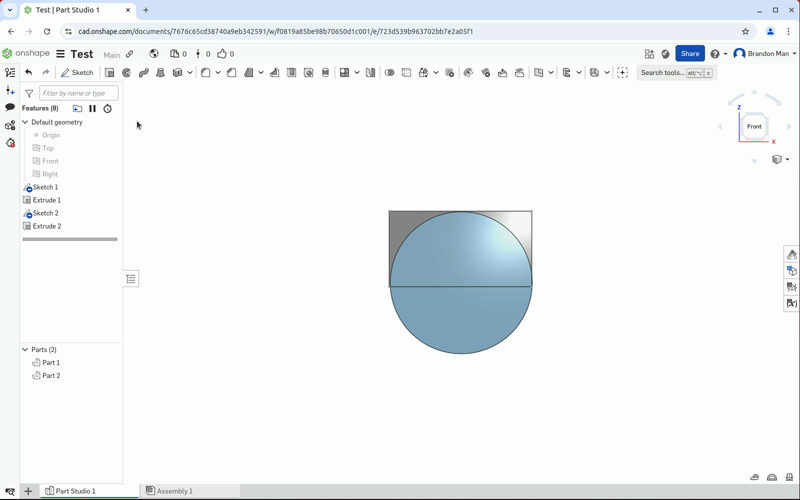
key(shift+h)
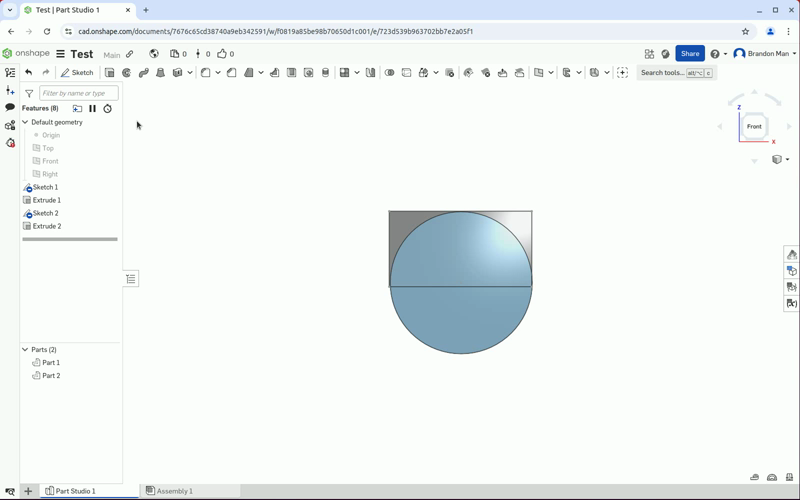
key(shift+7)
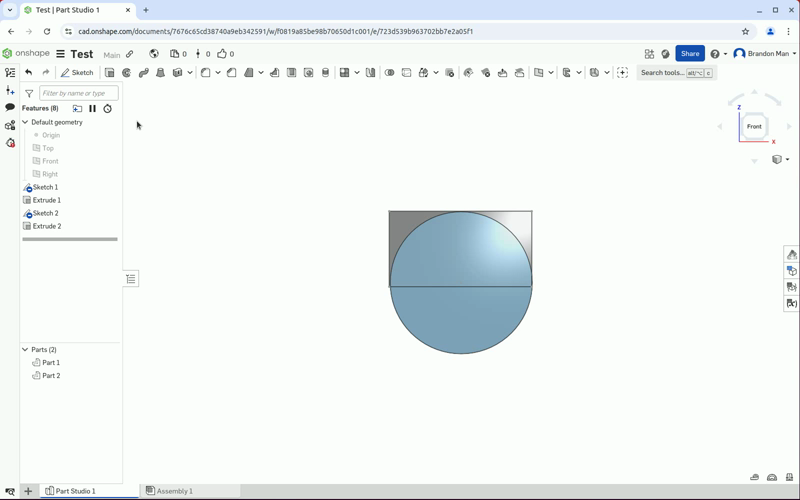
key(left, 2)
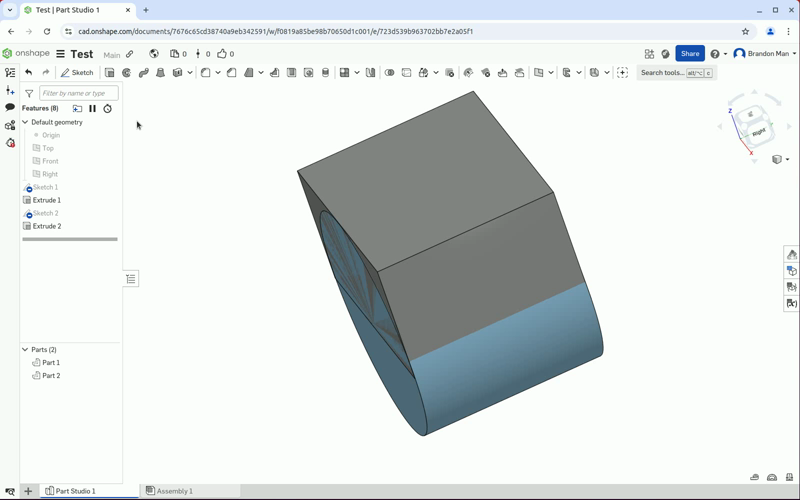
key(down, 2)
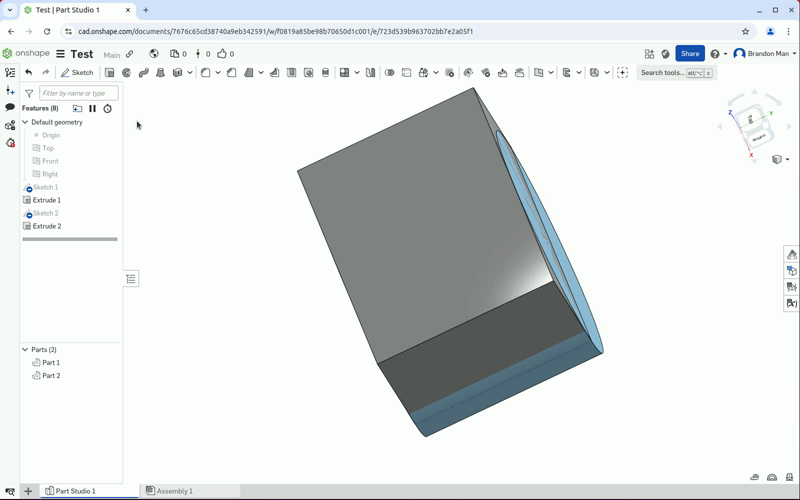
key(up, 2)
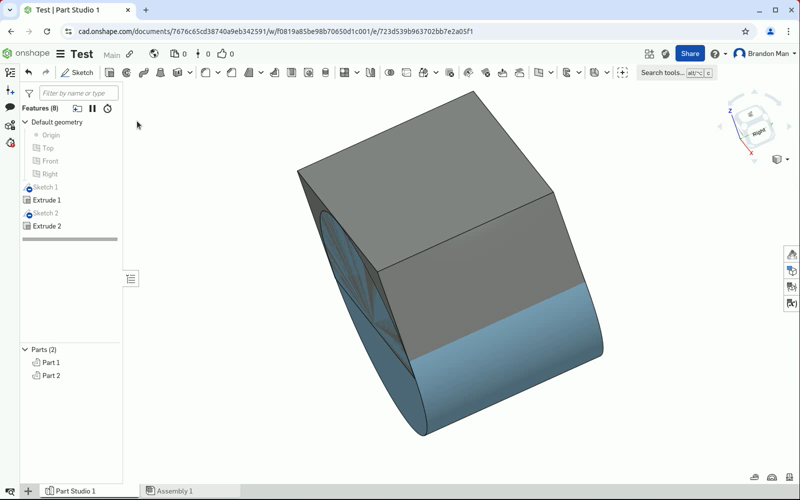
key(right, 2)
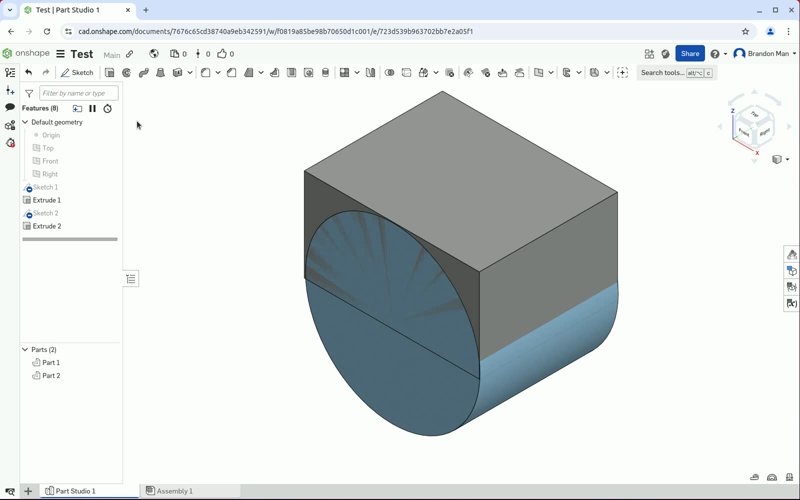
mouse_move(73, 189)
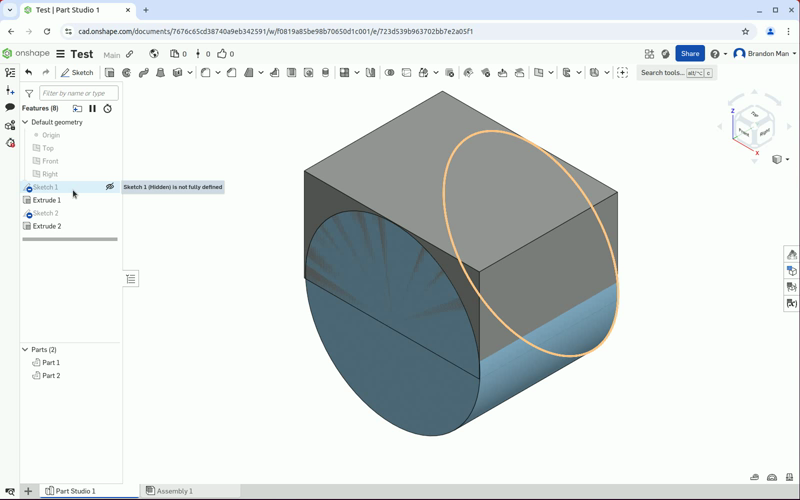
click(73, 189)